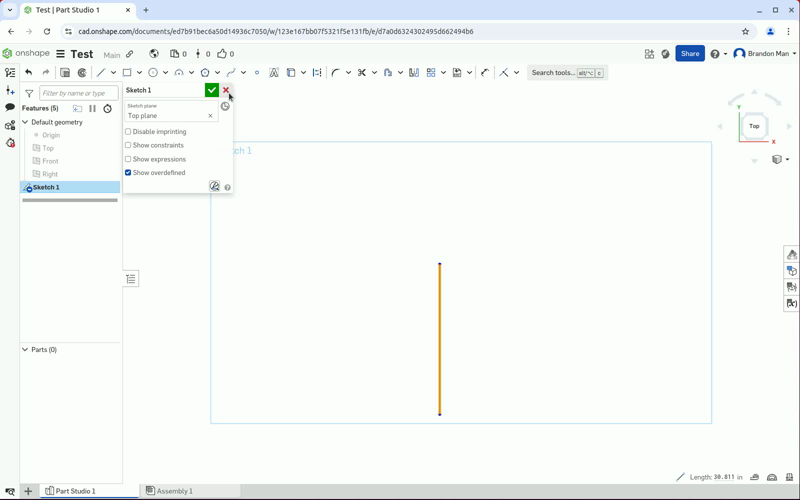
key(shift+h)
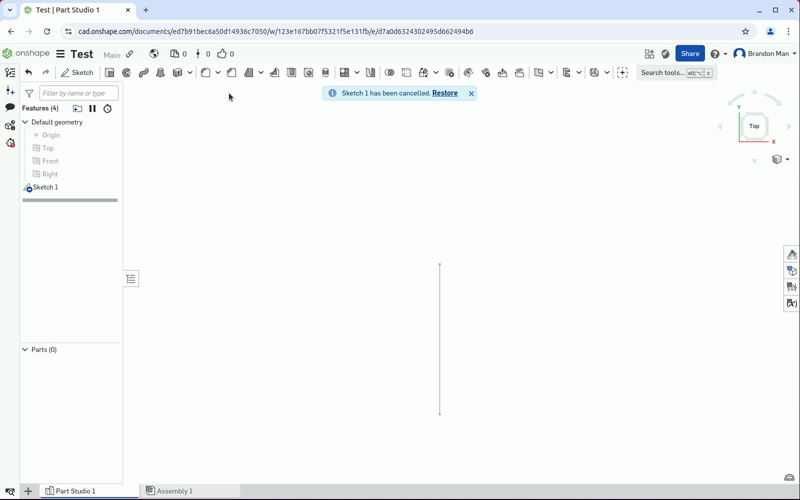
mouse_move(73, 352)
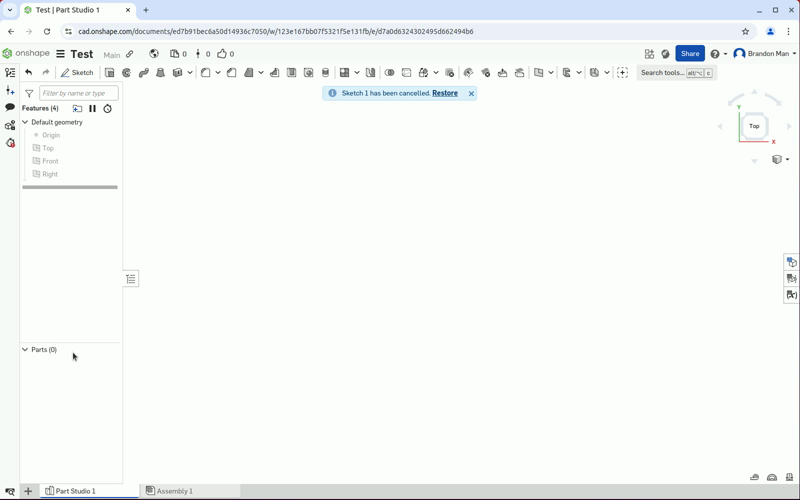
key(y)
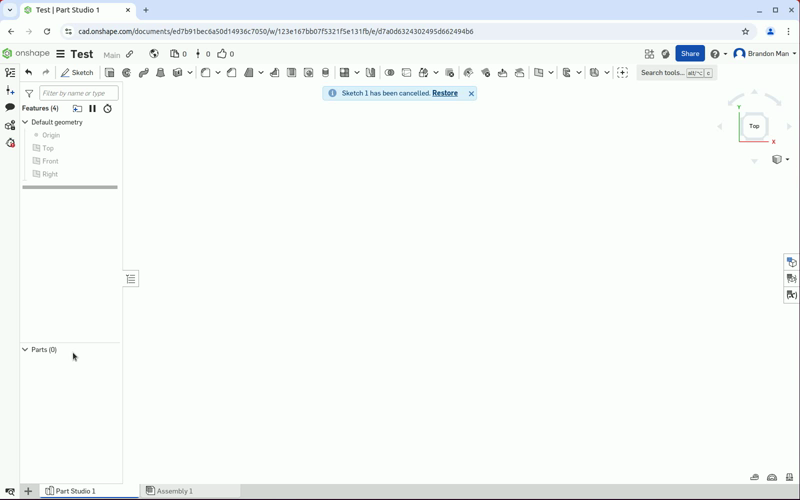
key(shift+p)
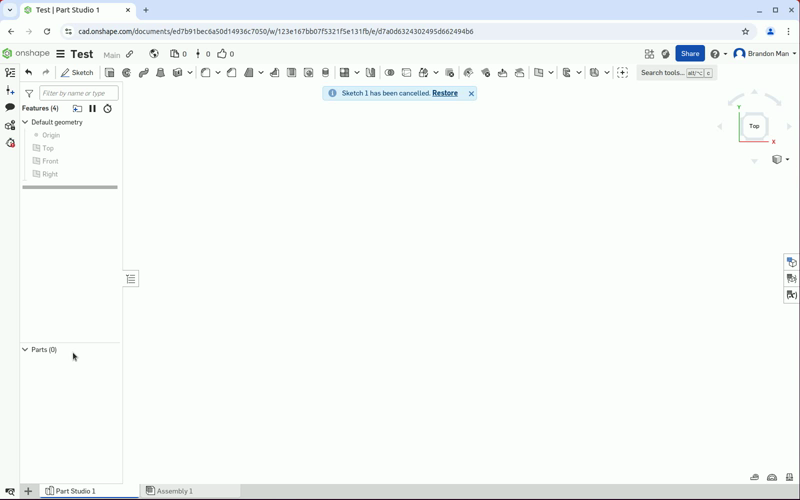
key(space)
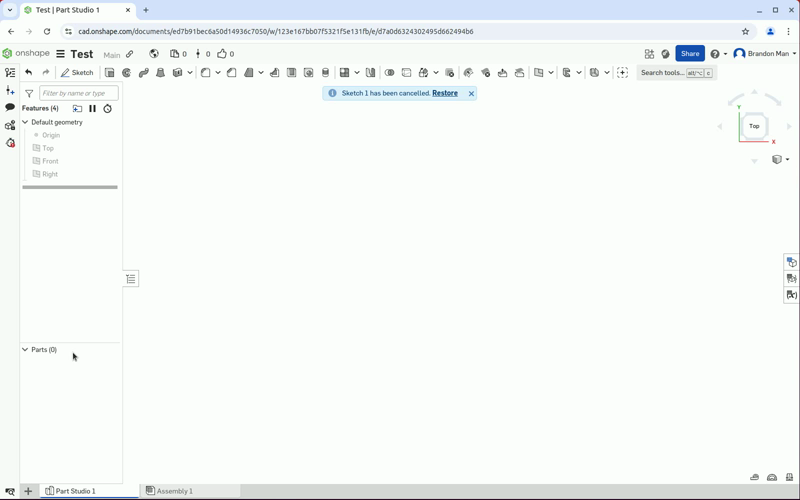
key_down(shift)
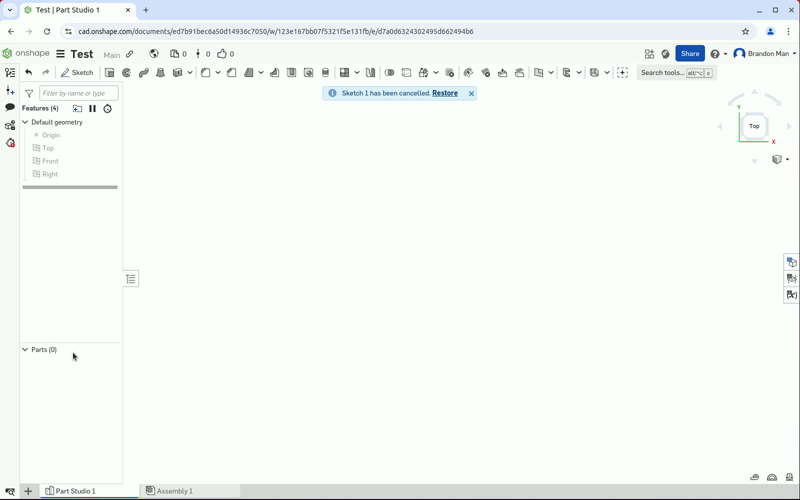
key(up)
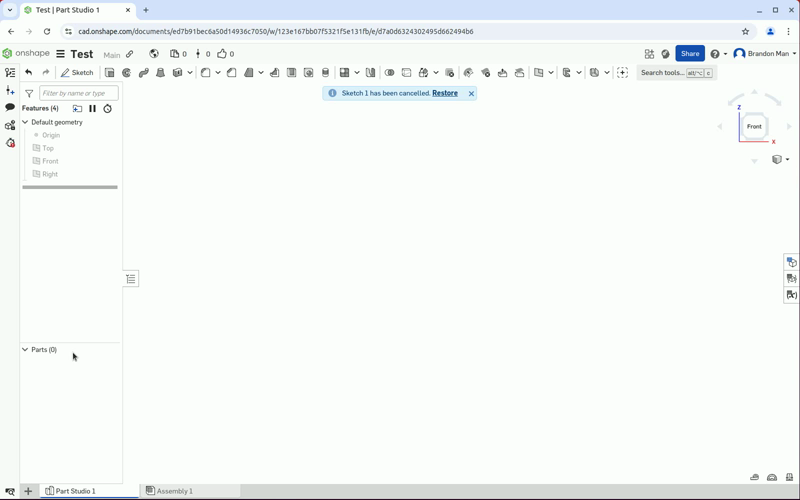
key_up(shift)
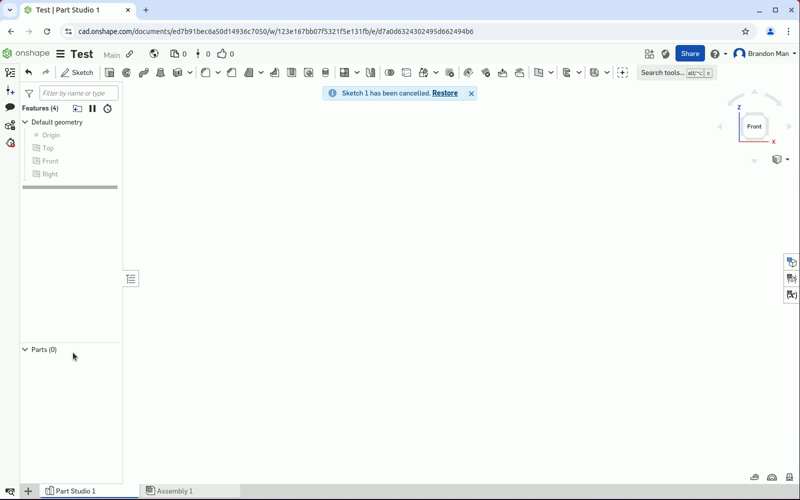
key(space)
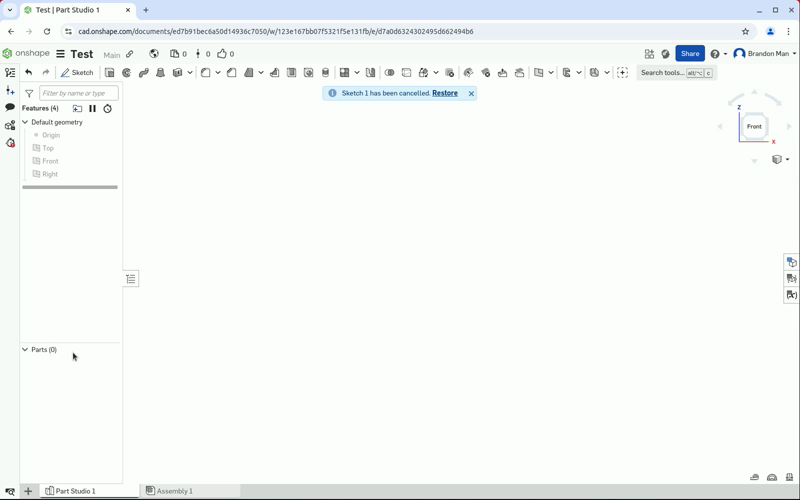
key_down(shift)
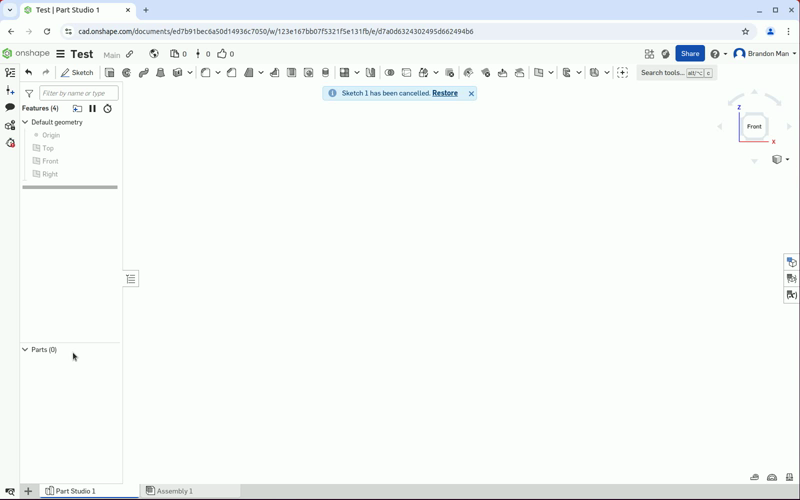
key(left)
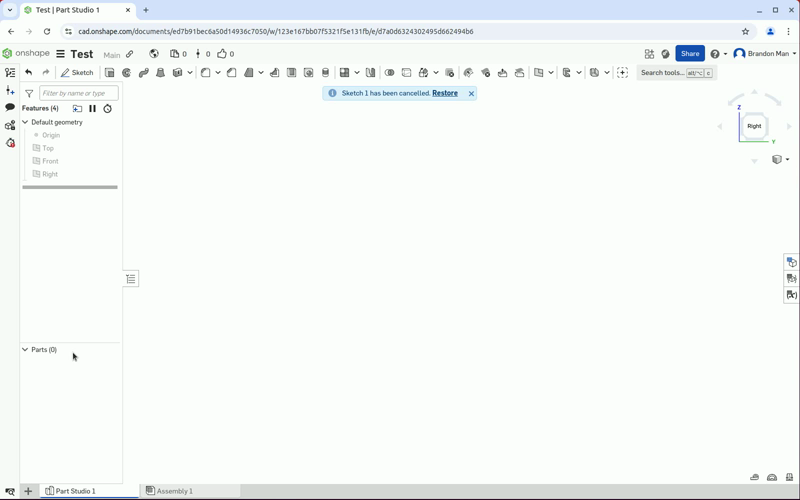
key_up(shift)
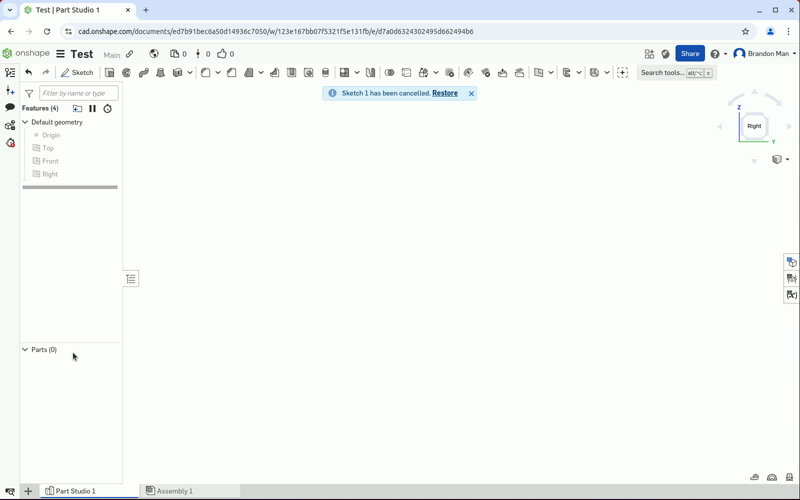
mouse_move(73, 352)
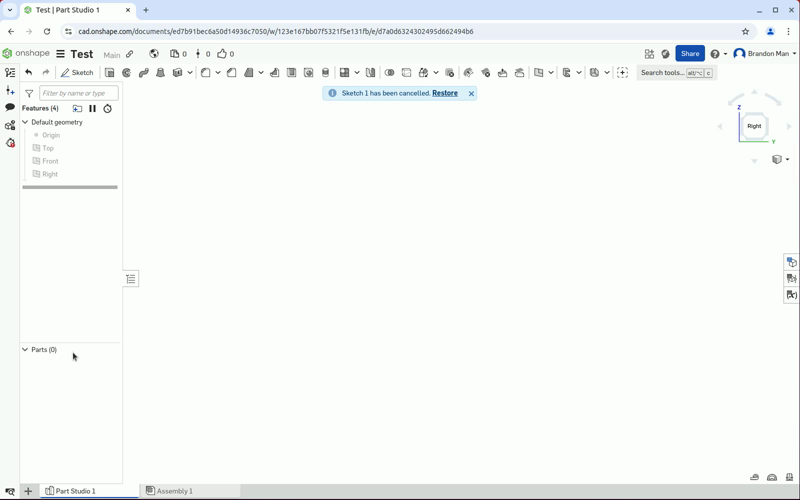
key(shift+y)
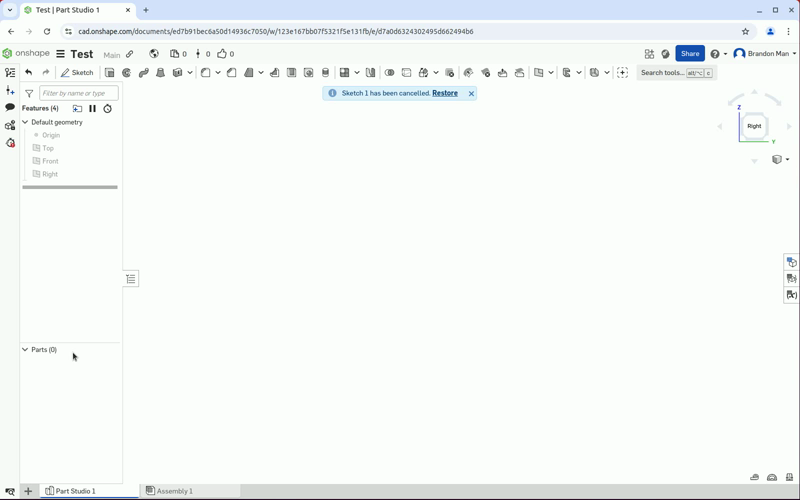
key(shift+s)
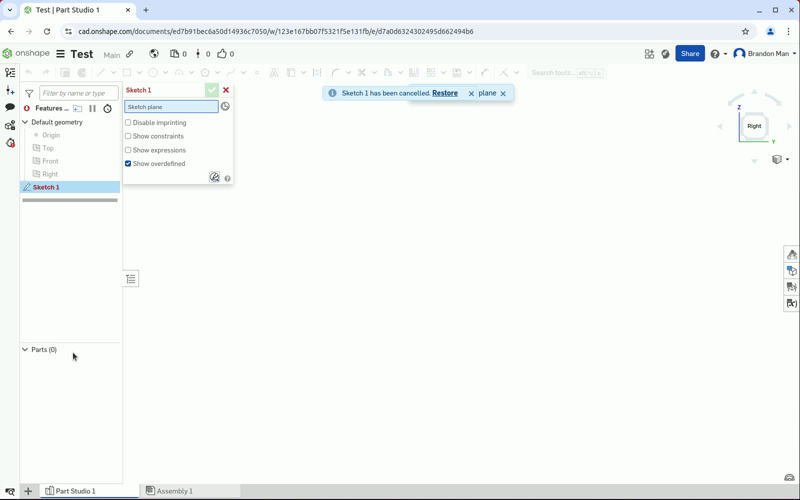
mouse_move(73, 176)
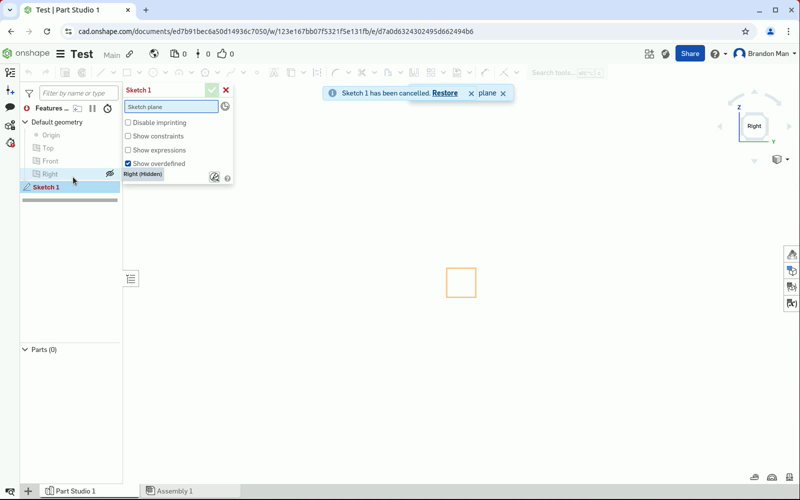
click(73, 176)
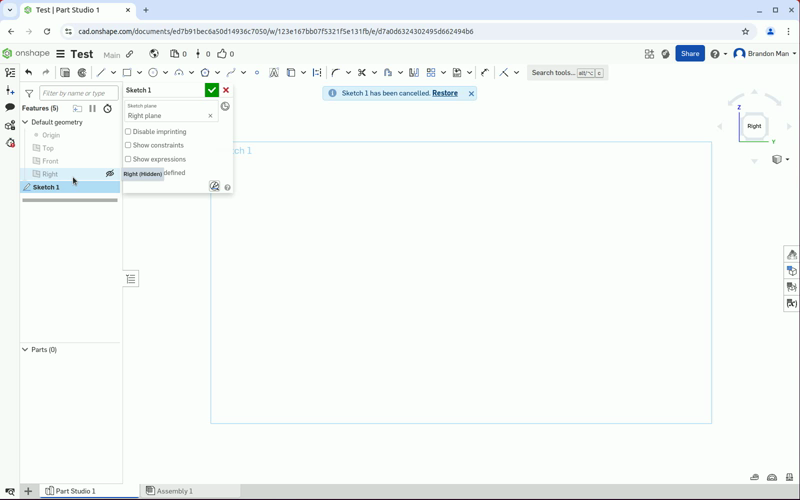
mouse_move(73, 352)
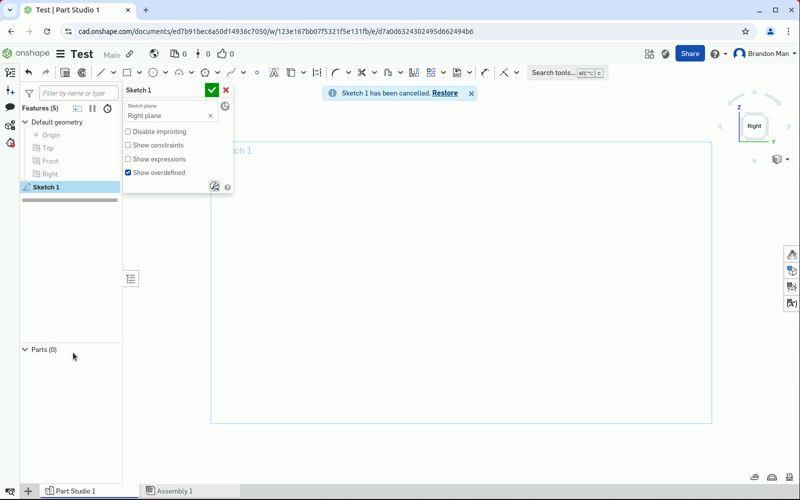
key(y)
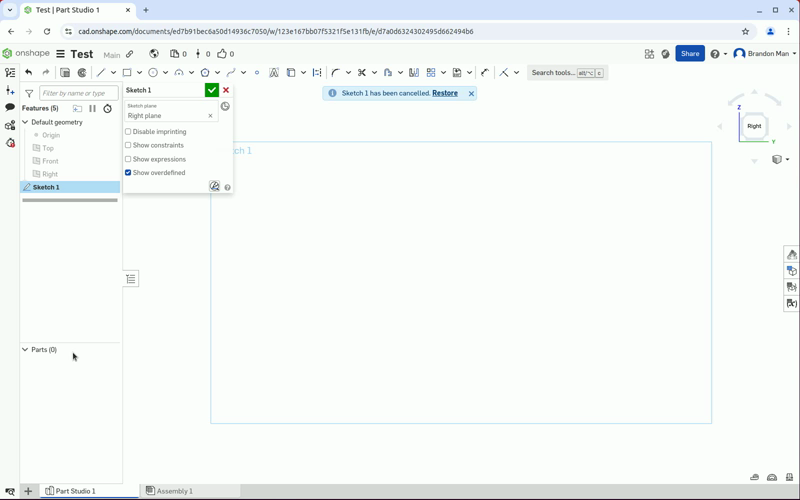
key(l)
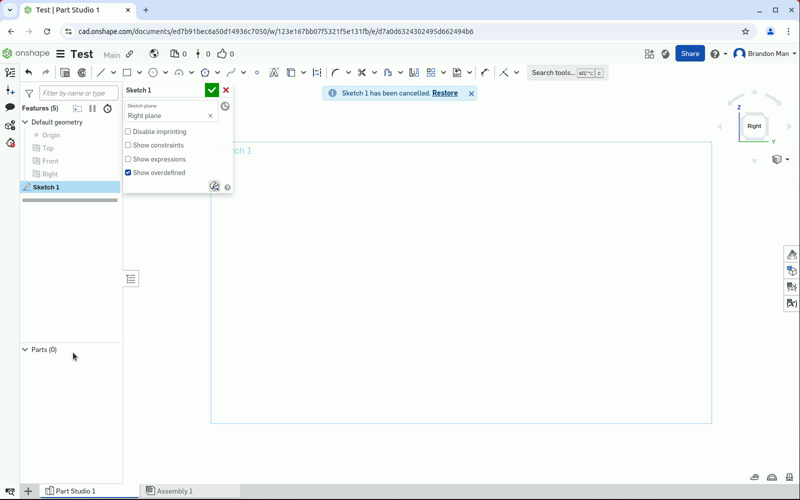
key_down(shift)
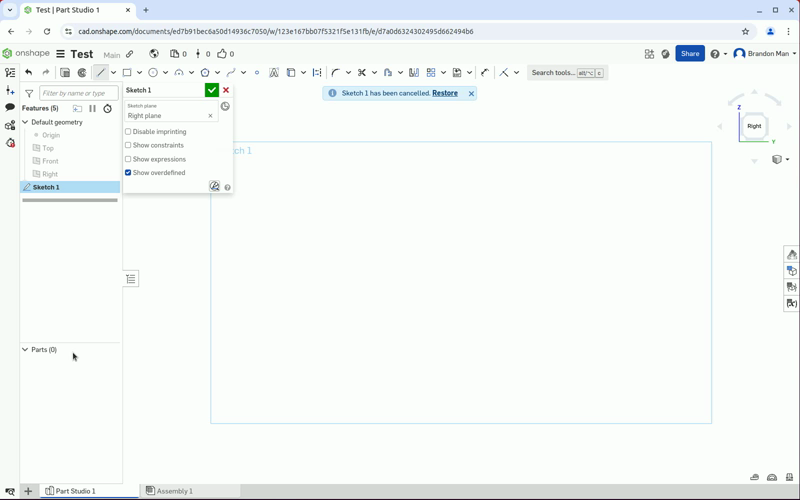
mouse_move(418, 325)
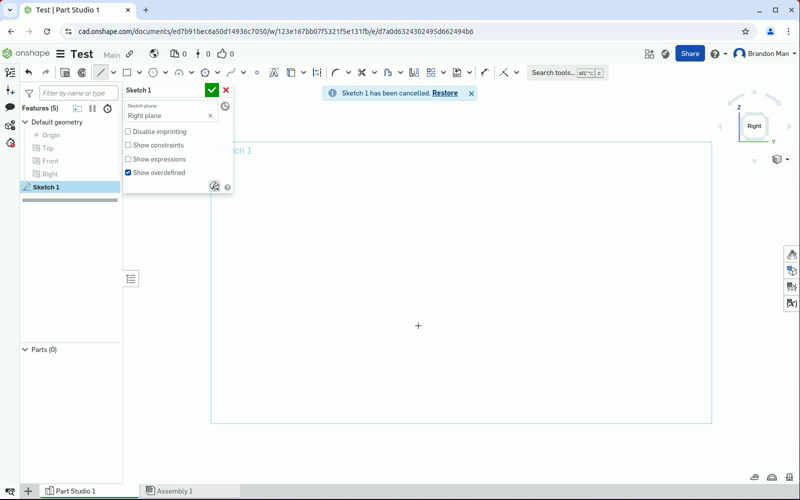
click(418, 325)
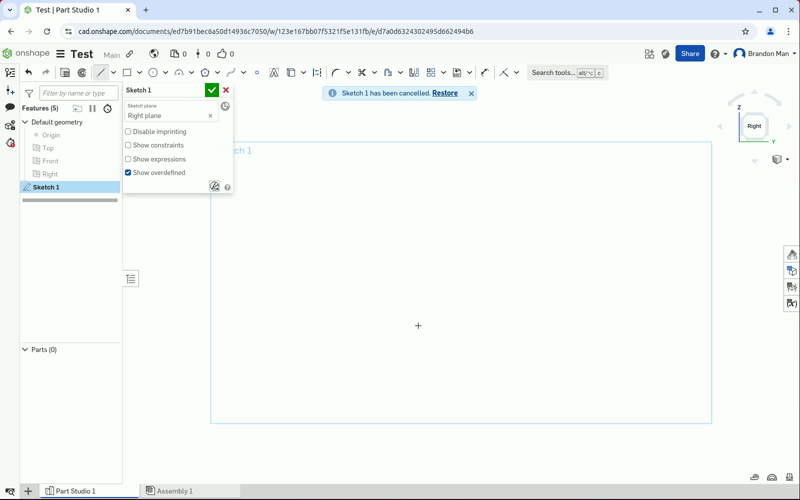
key_up(shift)
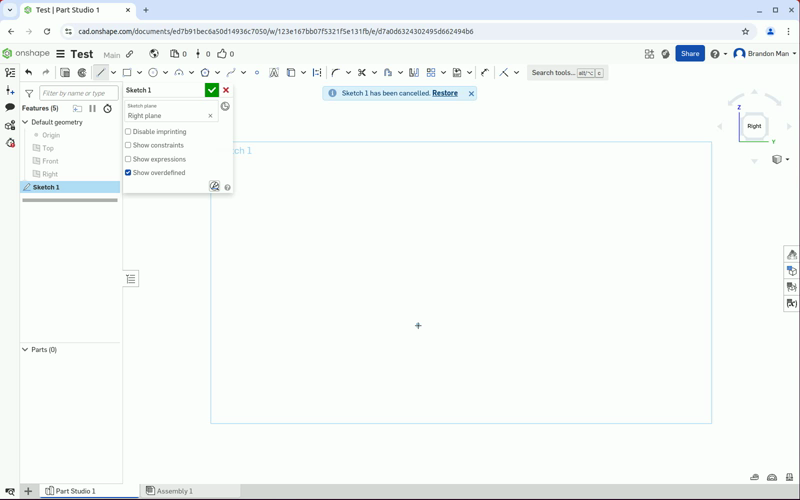
key_down(shift)
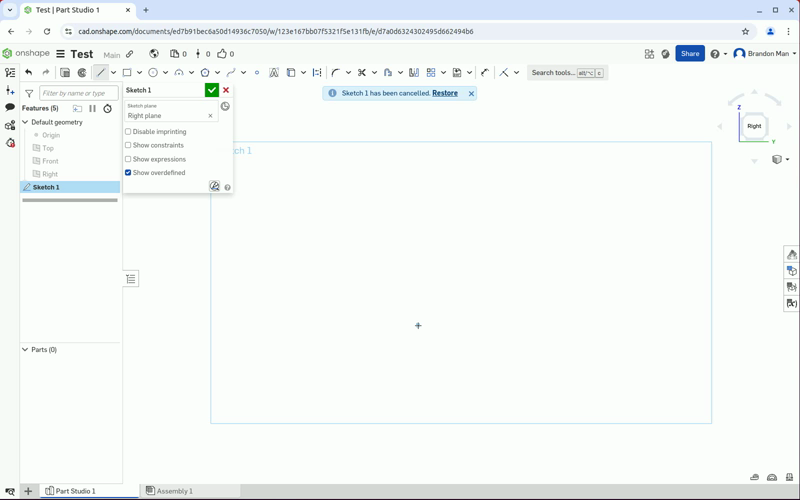
mouse_move(448, 325)
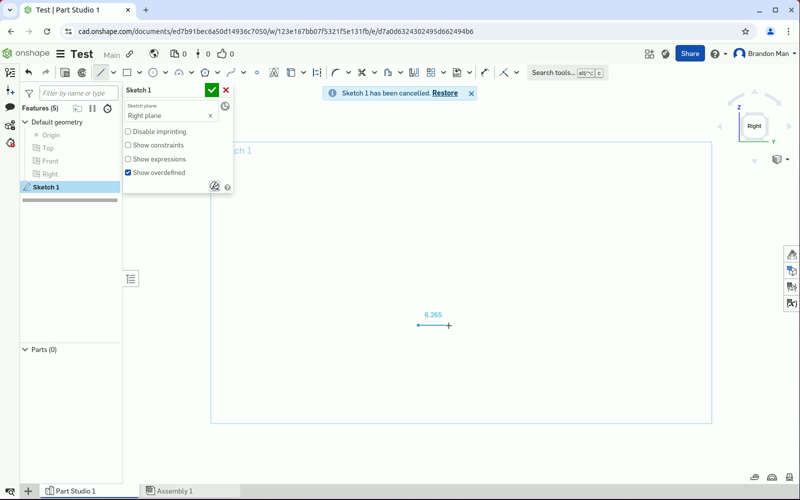
mouse_move(433, 325)
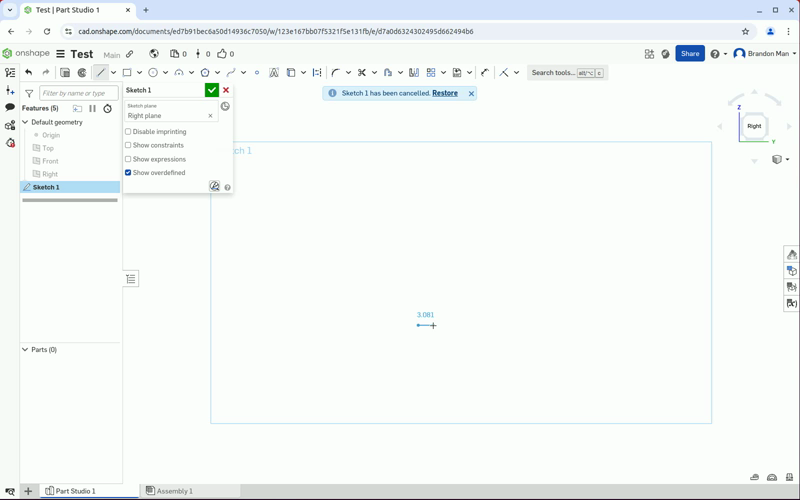
click(433, 325)
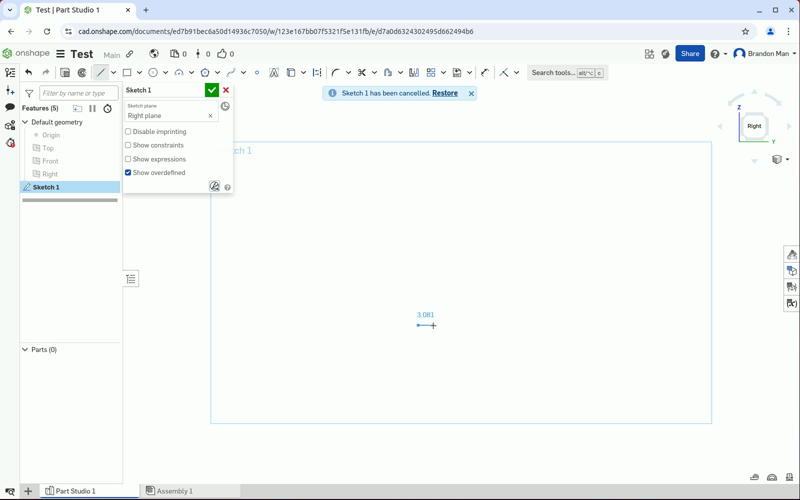
key_up(shift)
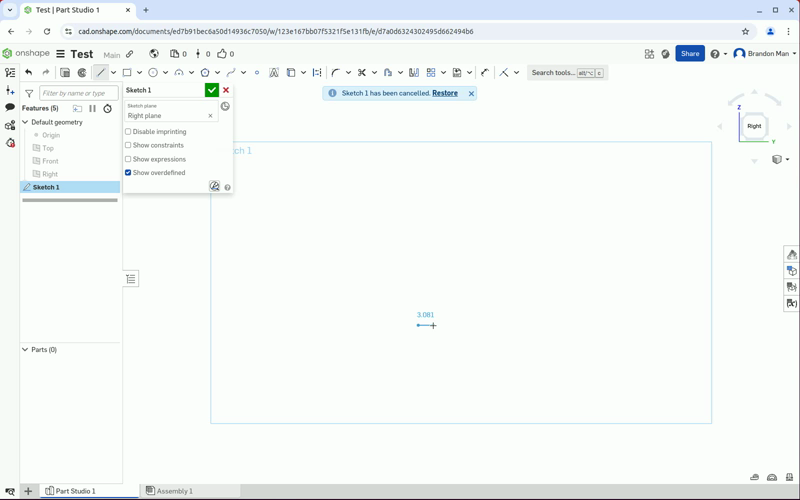
key_down(shift)
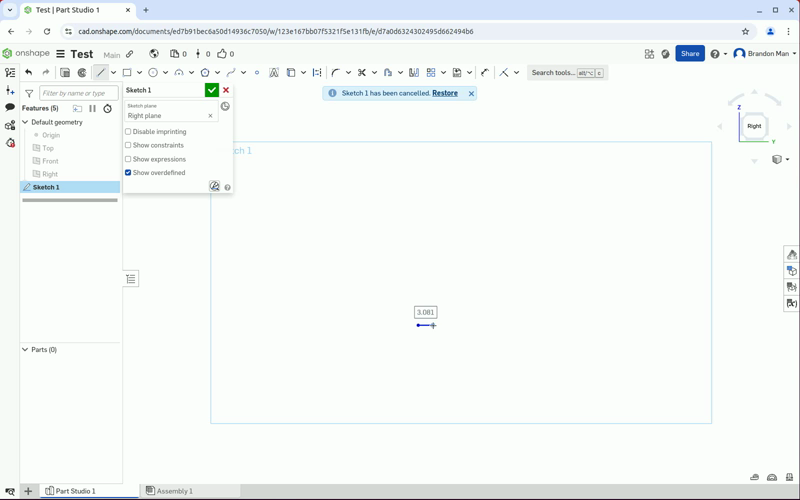
mouse_move(463, 325)
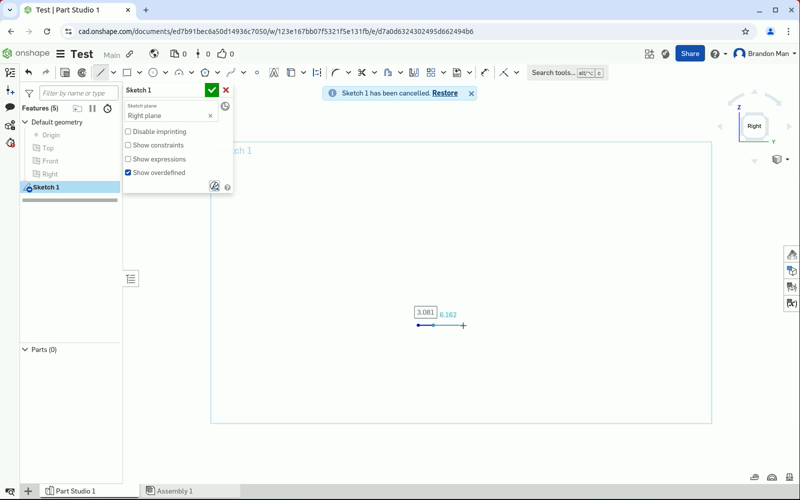
mouse_move(433, 310)
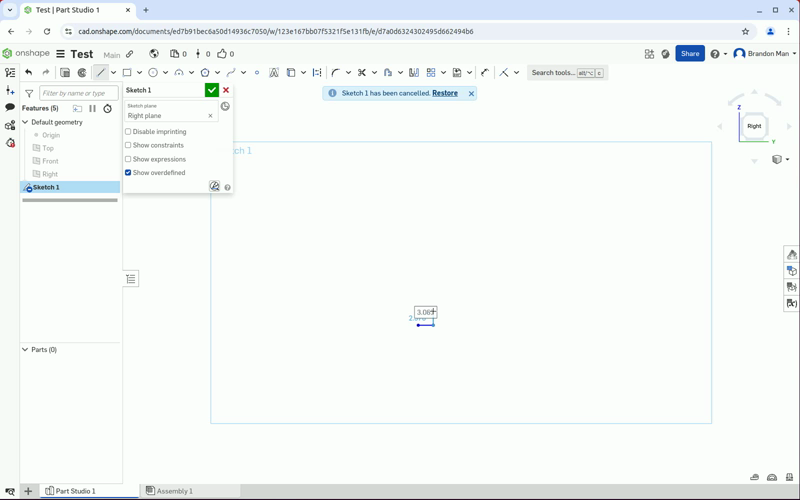
click(433, 310)
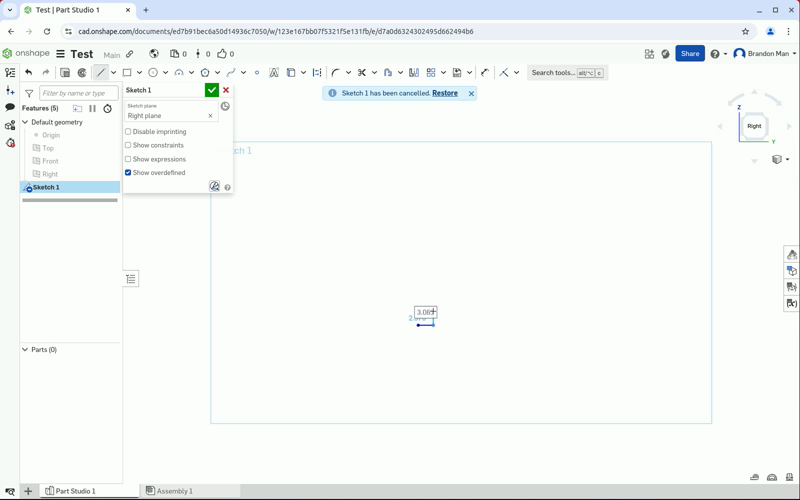
key_up(shift)
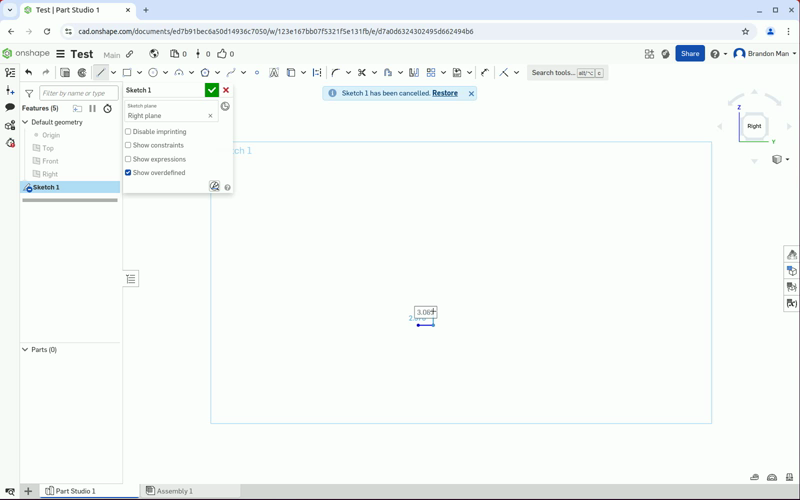
key_down(shift)
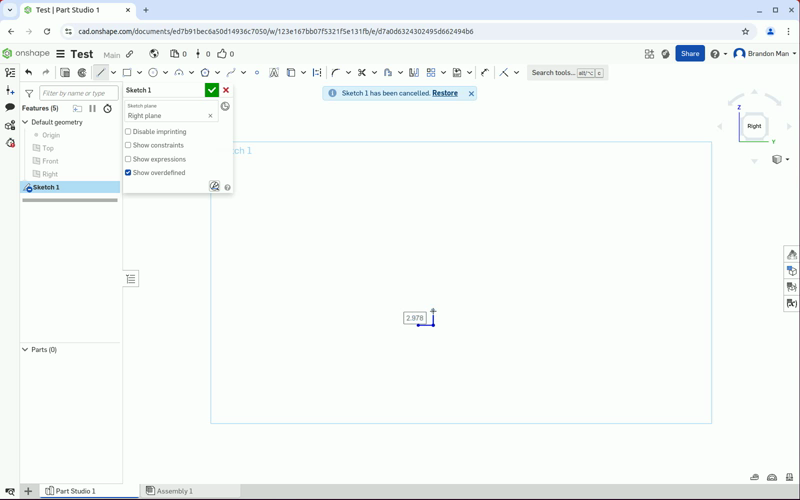
mouse_move(463, 310)
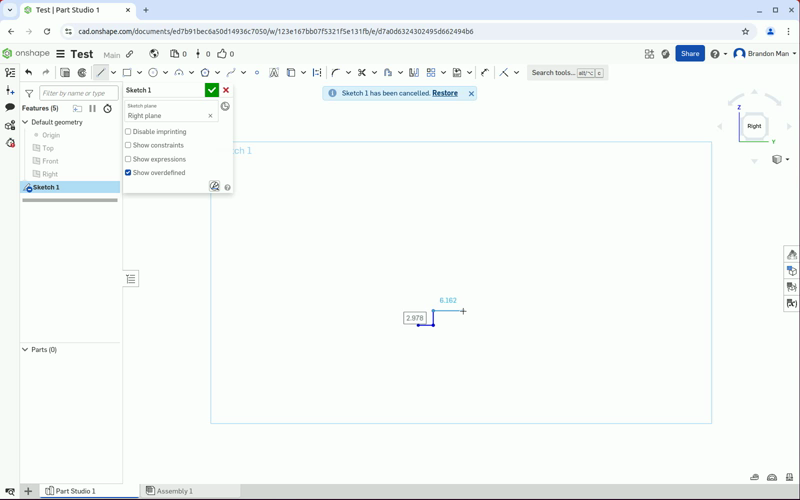
mouse_move(461, 310)
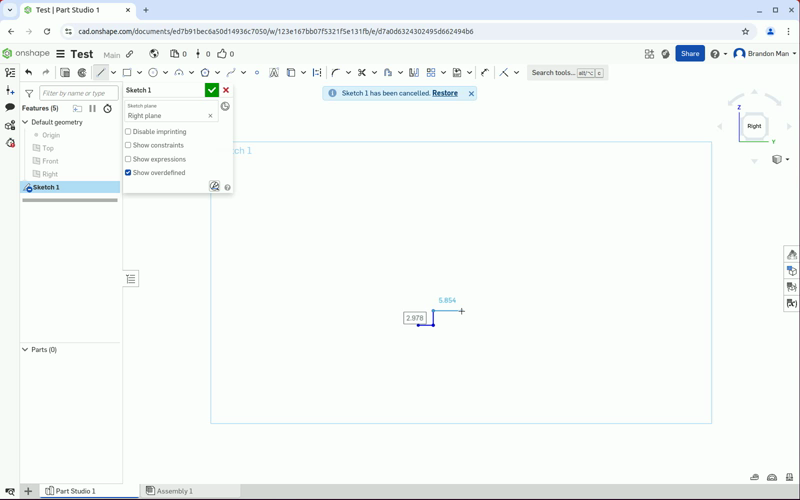
click(461, 310)
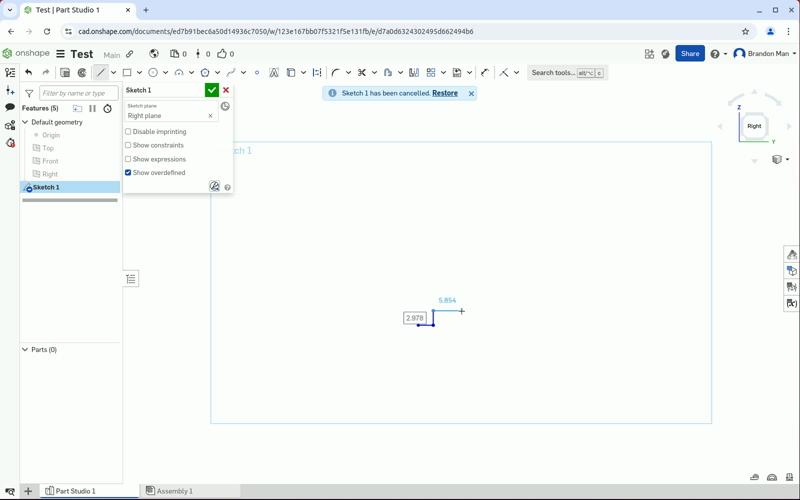
key_up(shift)
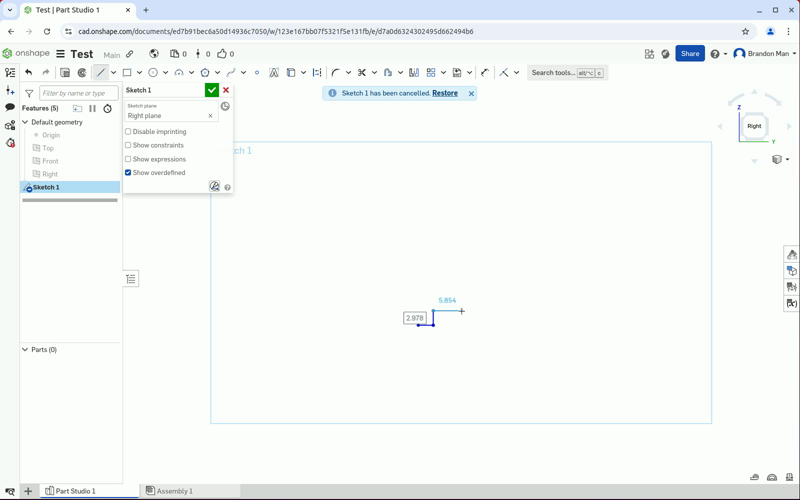
key_down(shift)
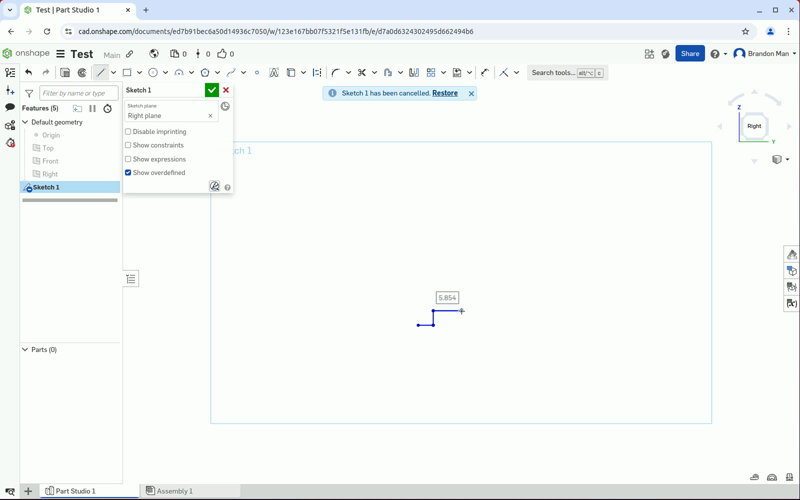
mouse_move(491, 310)
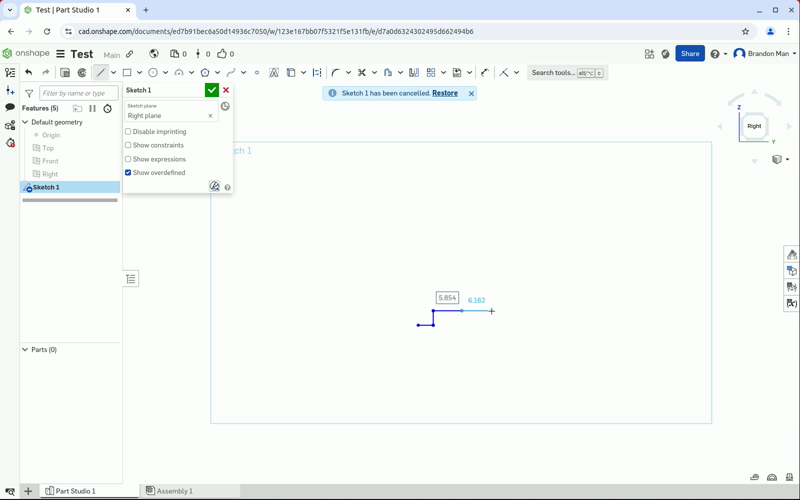
mouse_move(461, 282)
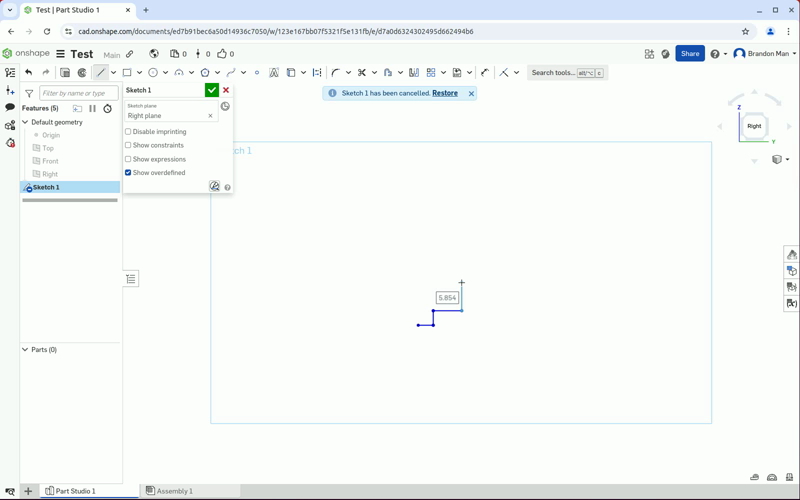
click(461, 282)
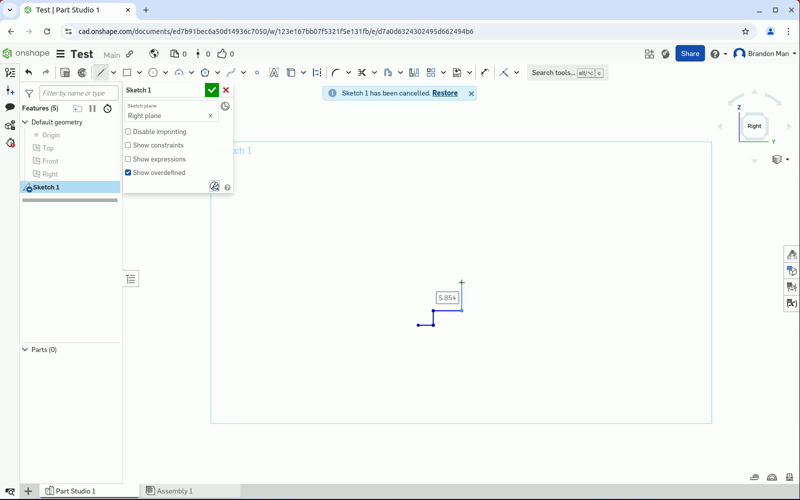
key_up(shift)
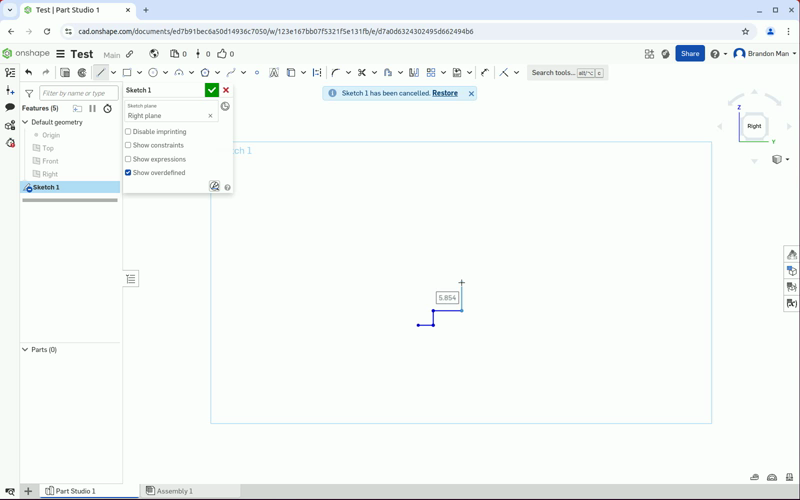
key_down(shift)
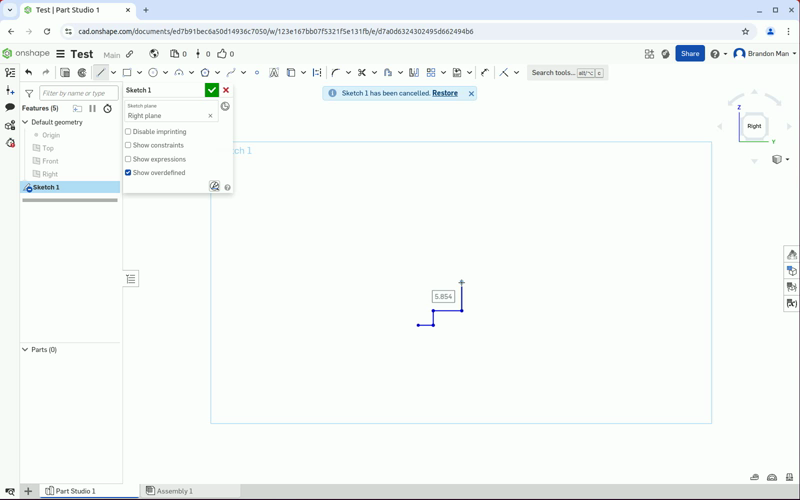
mouse_move(491, 282)
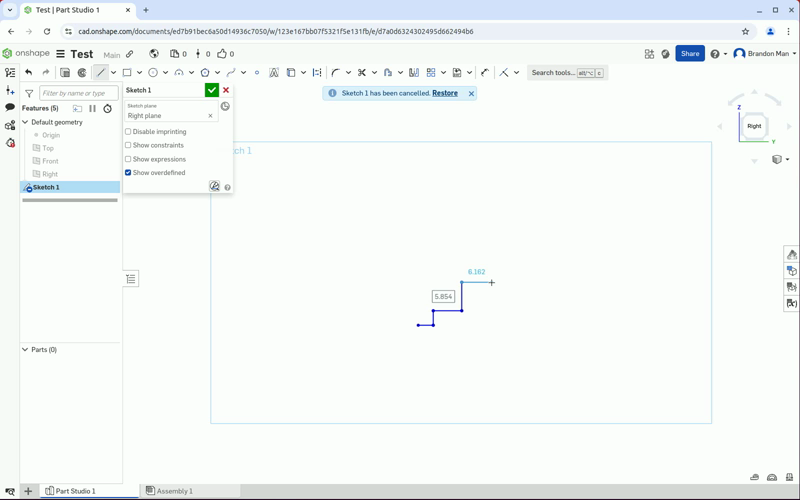
mouse_move(418, 282)
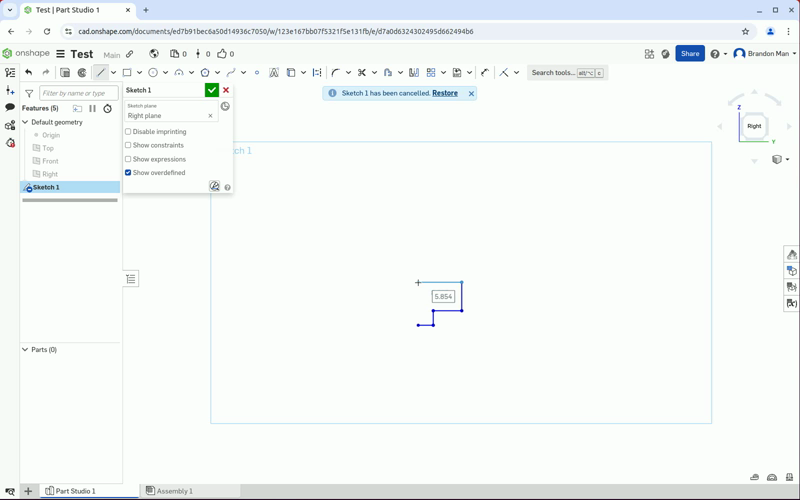
click(418, 282)
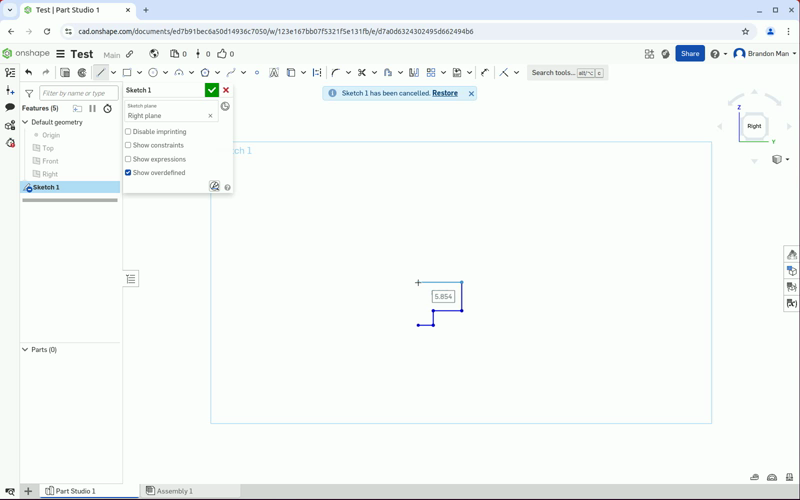
key_up(shift)
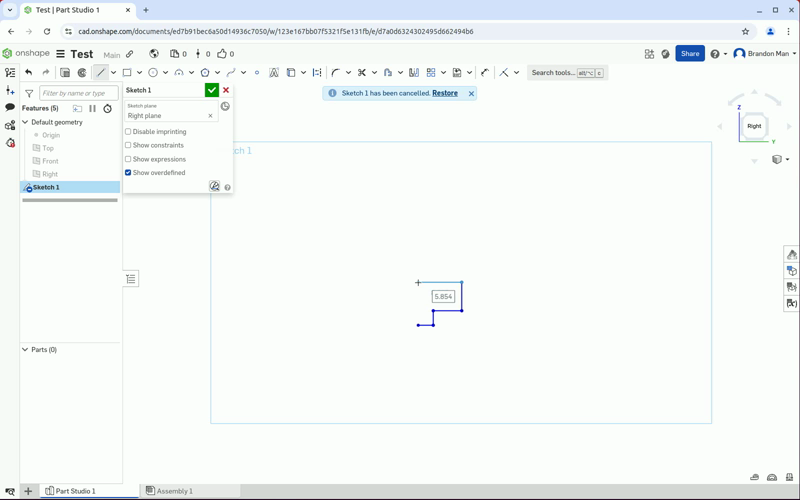
mouse_move(448, 282)
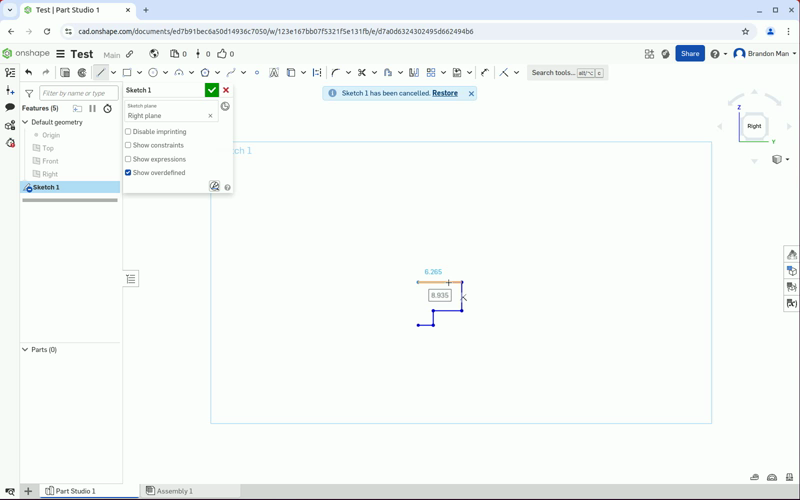
key_down(shift)
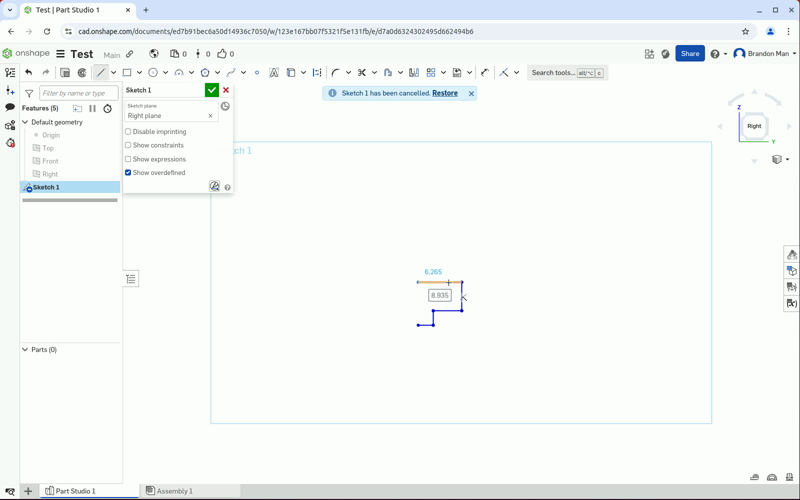
mouse_move(418, 325)
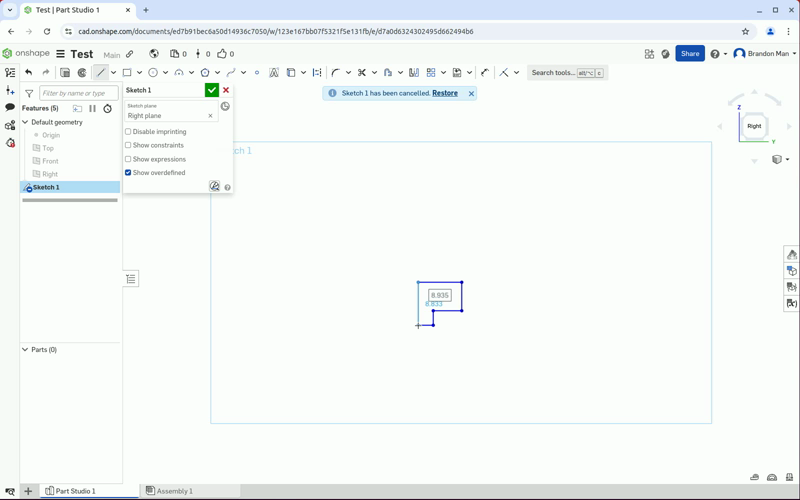
key_up(shift)
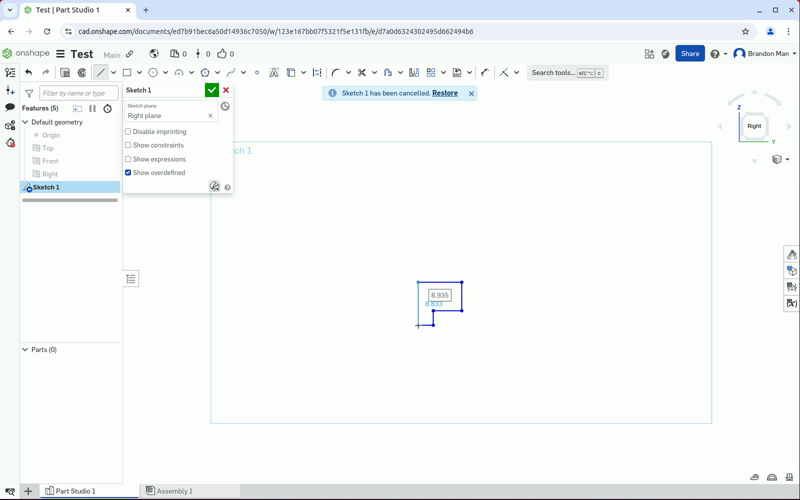
click(418, 325)
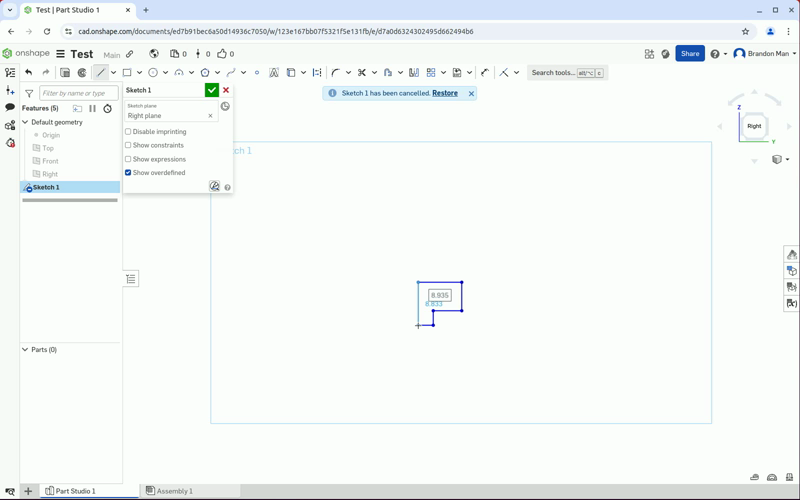
key(esc)
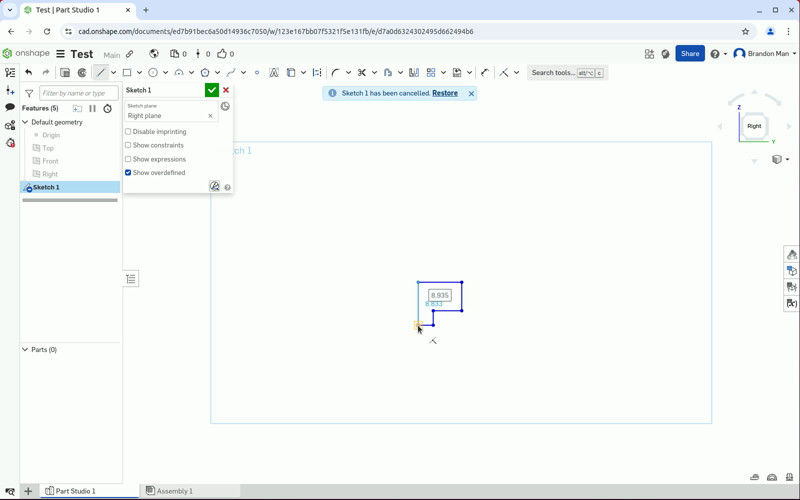
mouse_move(437, 292)
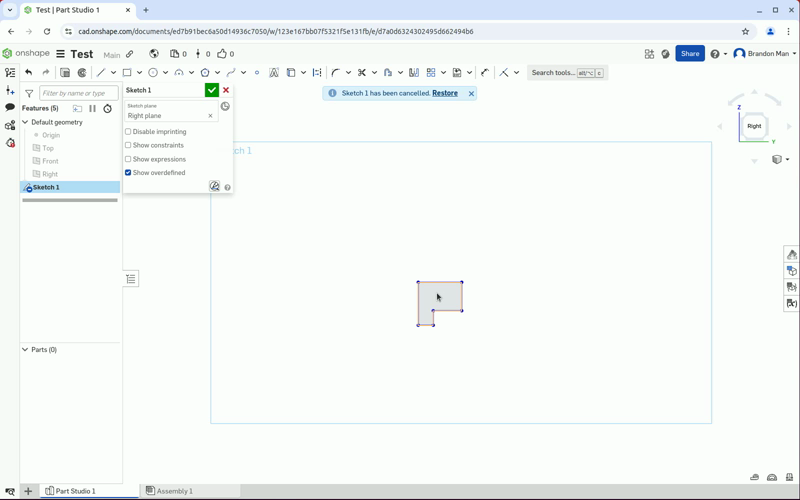
scroll(6)
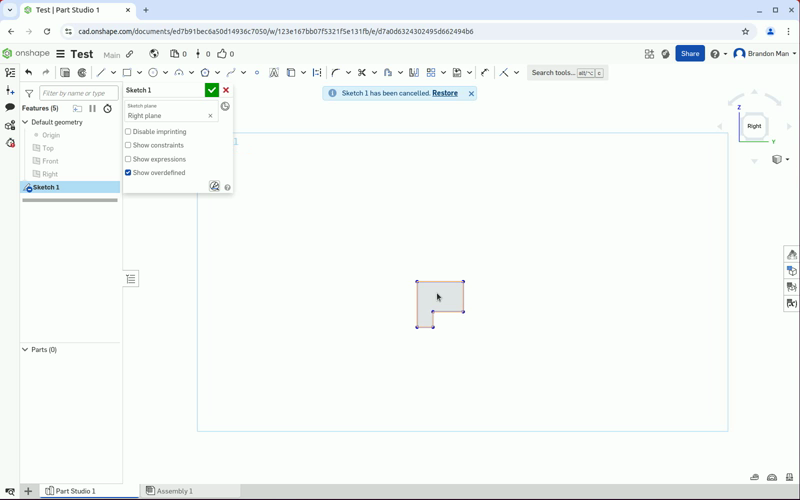
scroll(6)
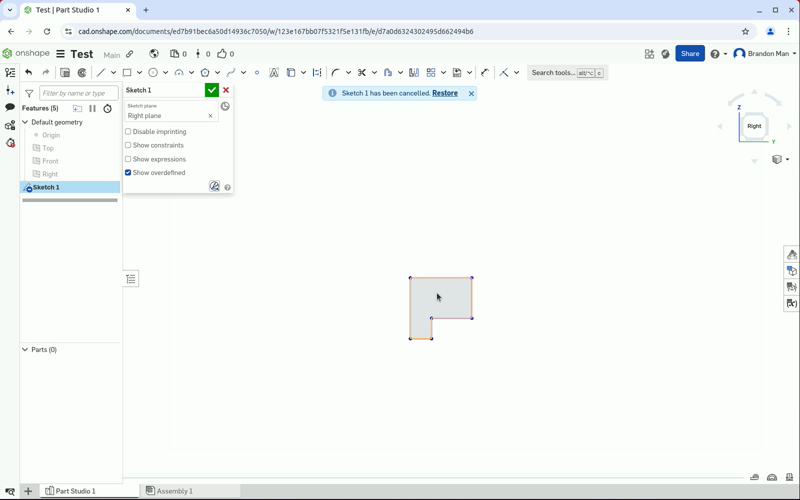
scroll(6)
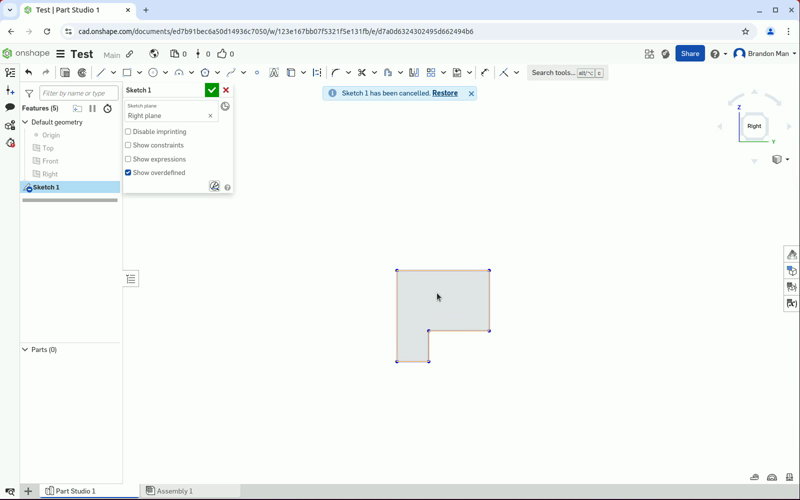
scroll(6)
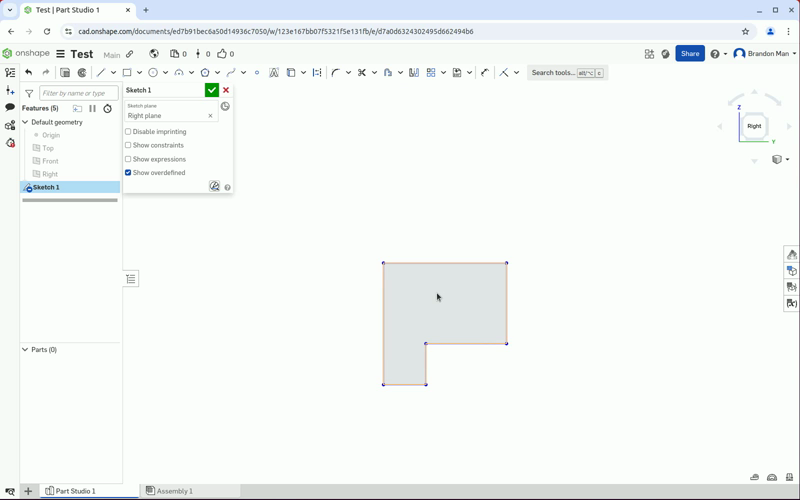
scroll(6)
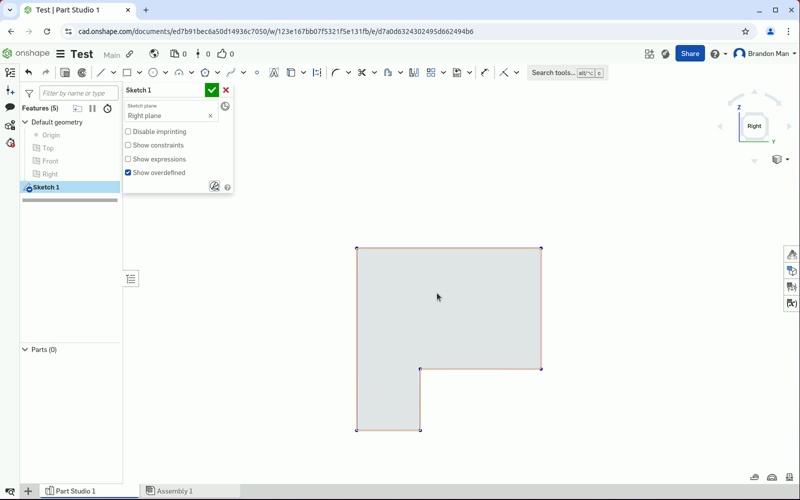
scroll(6)
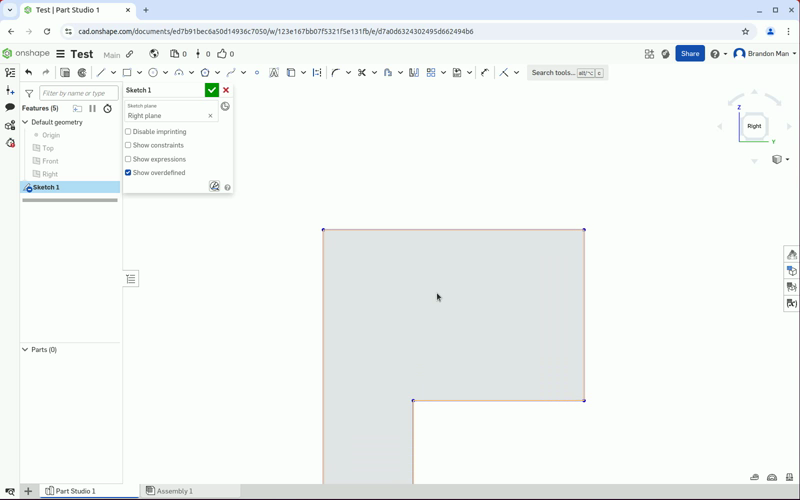
scroll(6)
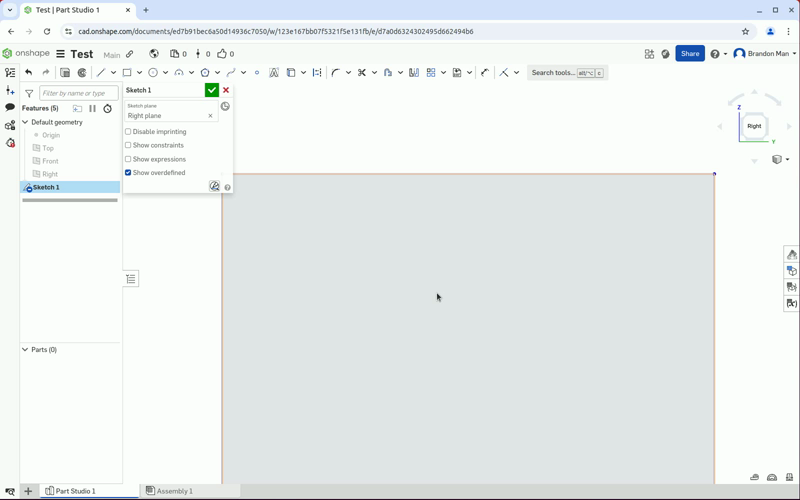
click(437, 292)
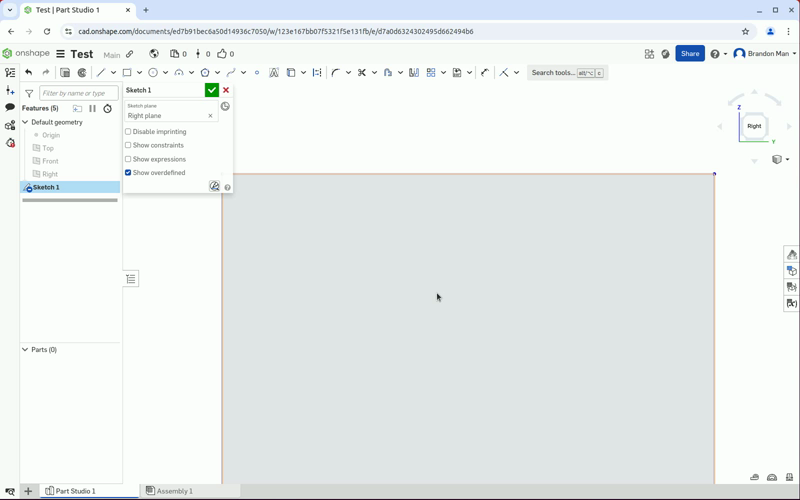
scroll(-6)
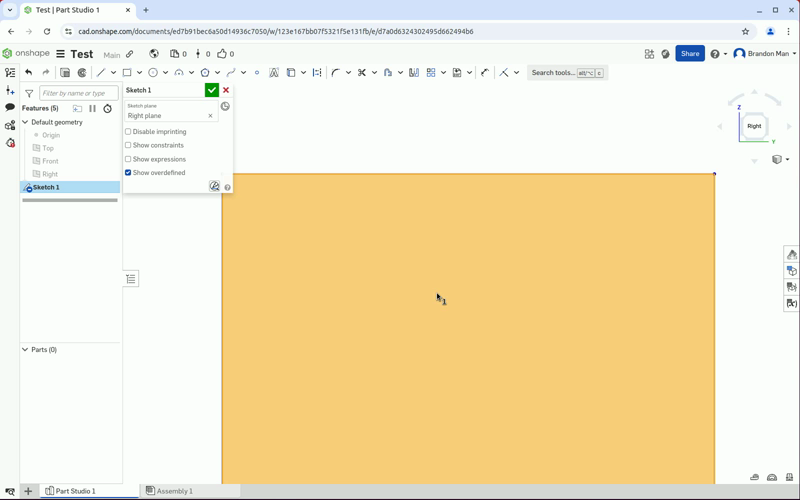
scroll(-6)
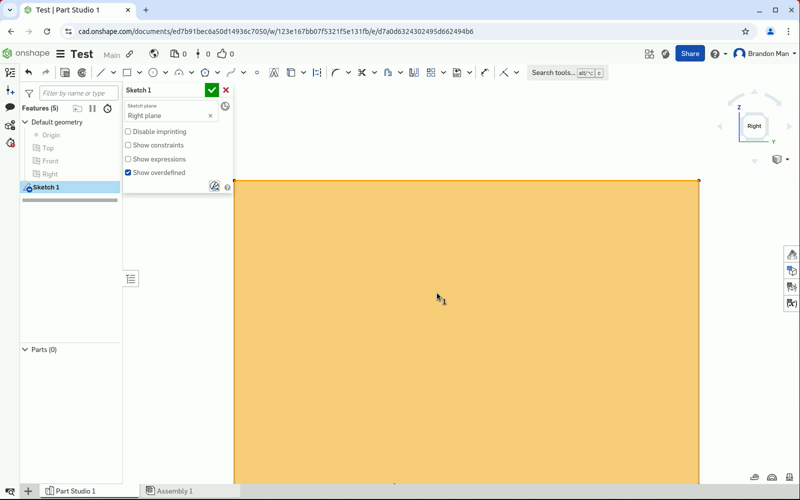
scroll(-6)
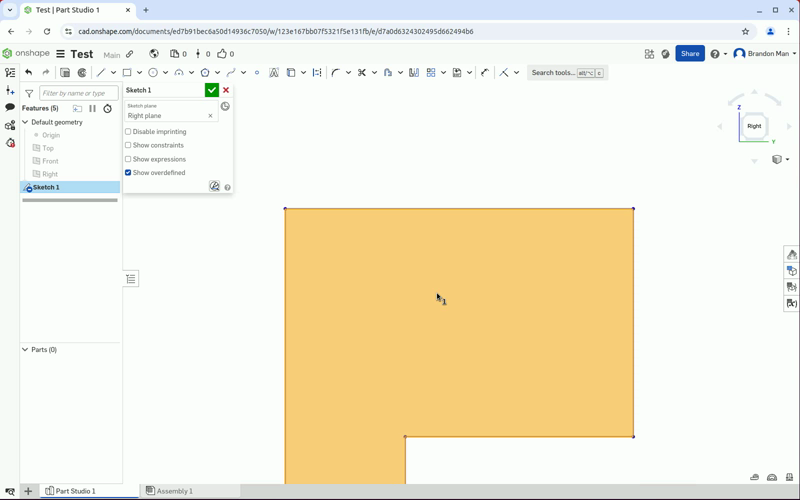
scroll(-6)
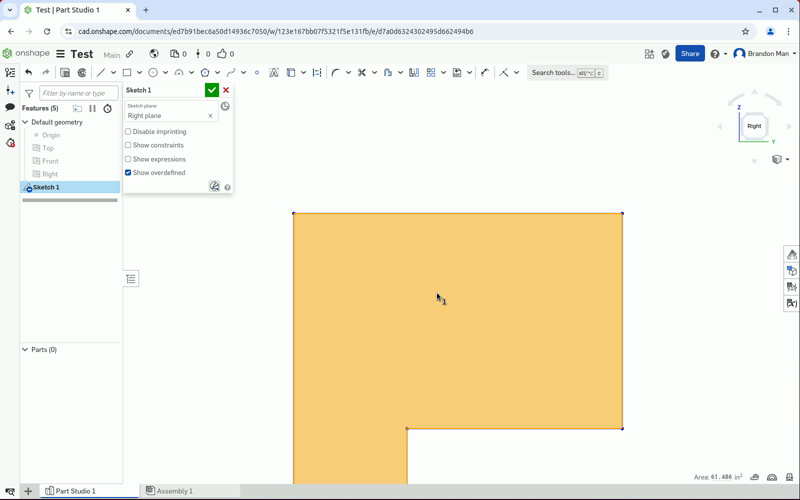
scroll(-6)
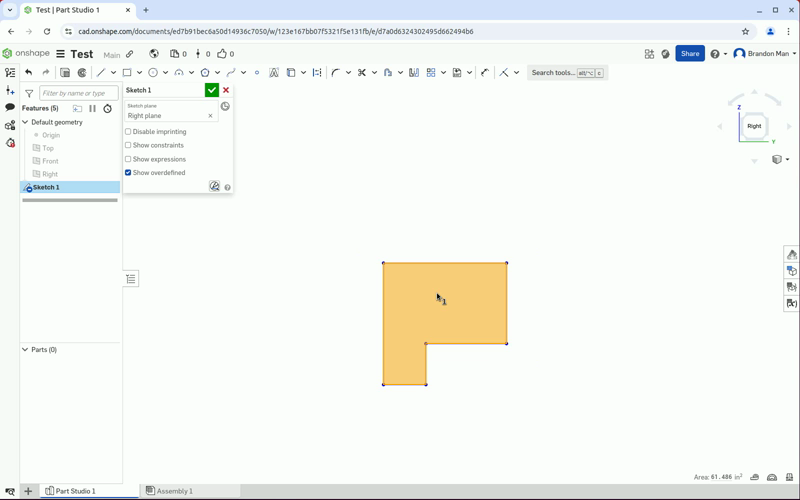
scroll(-6)
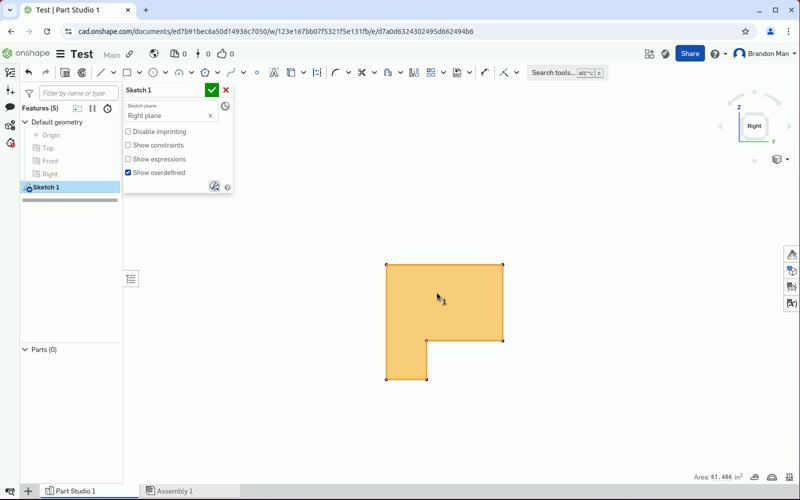
scroll(-6)
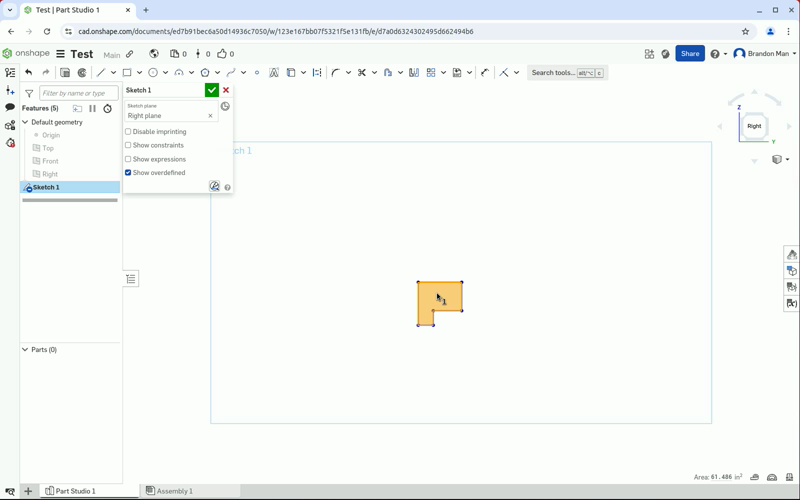
mouse_move(73, 352)
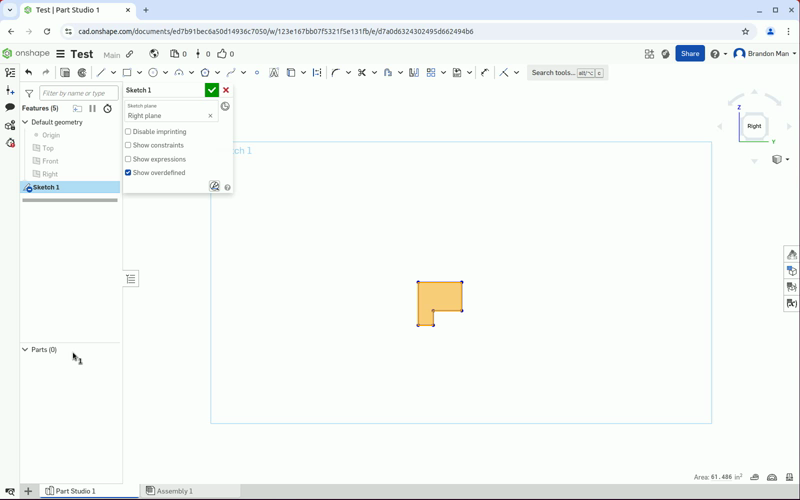
key(shift+y)
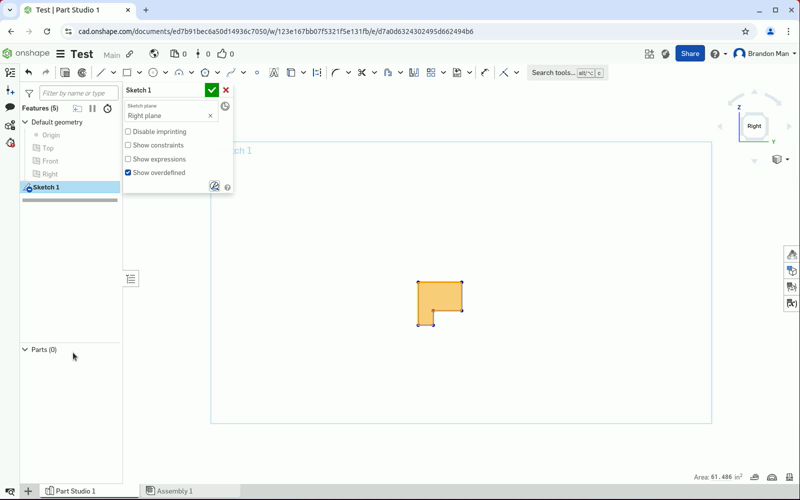
key(shift+e)
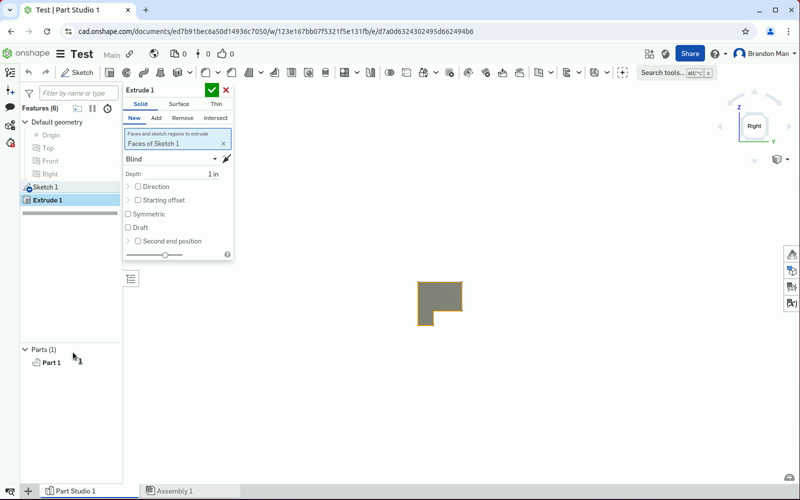
mouse_move(143, 106)
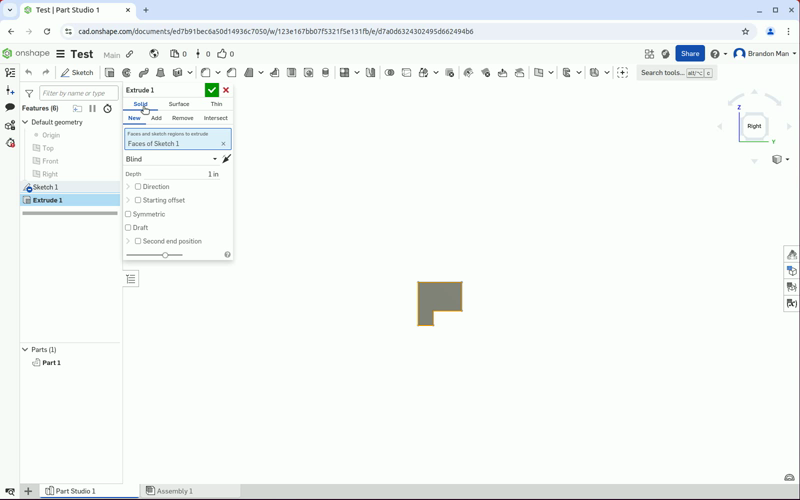
click(143, 106)
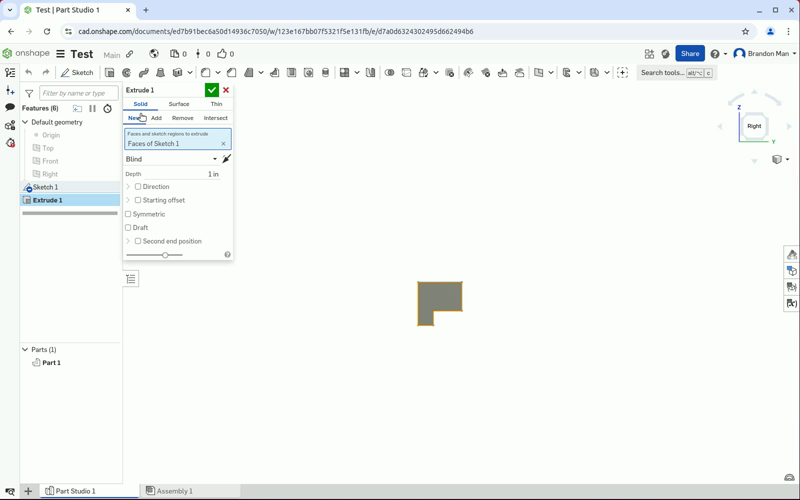
mouse_move(137, 120)
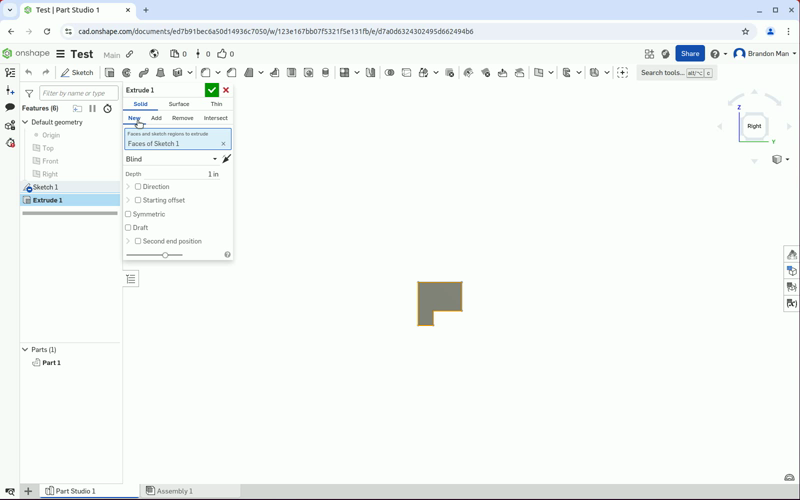
click(137, 120)
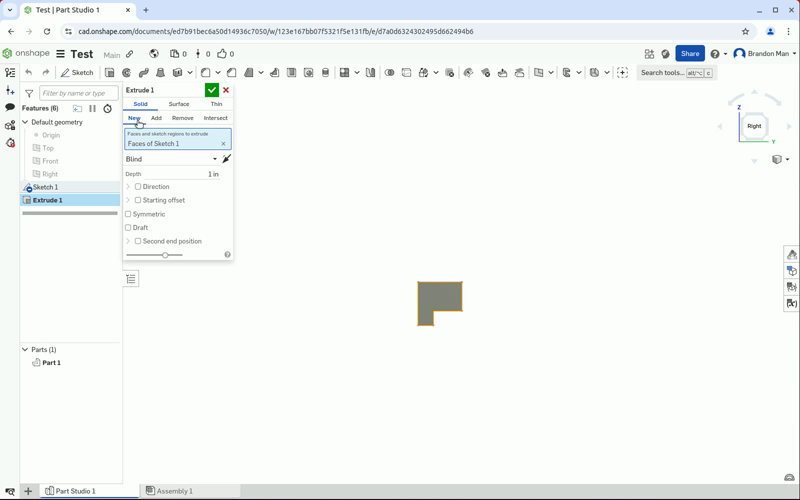
key(tab, 4)
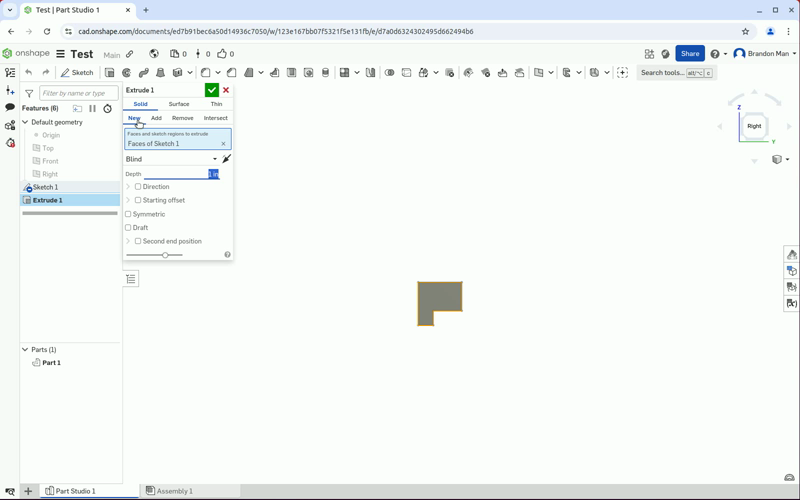
text(14.443)
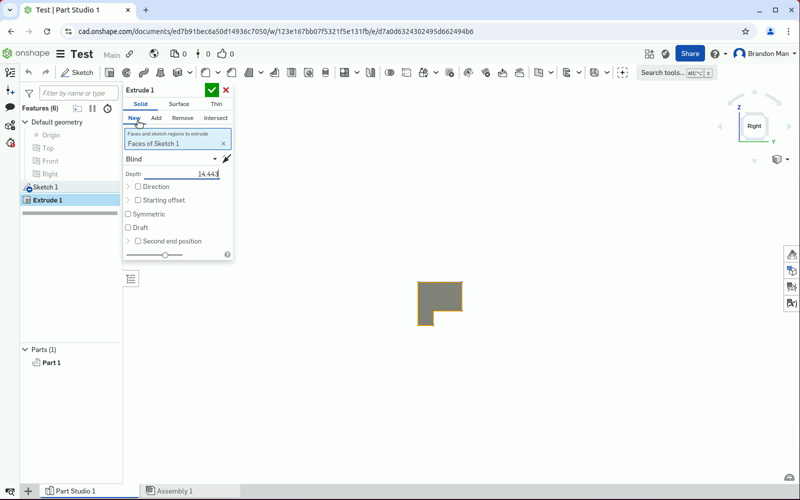
key(enter)
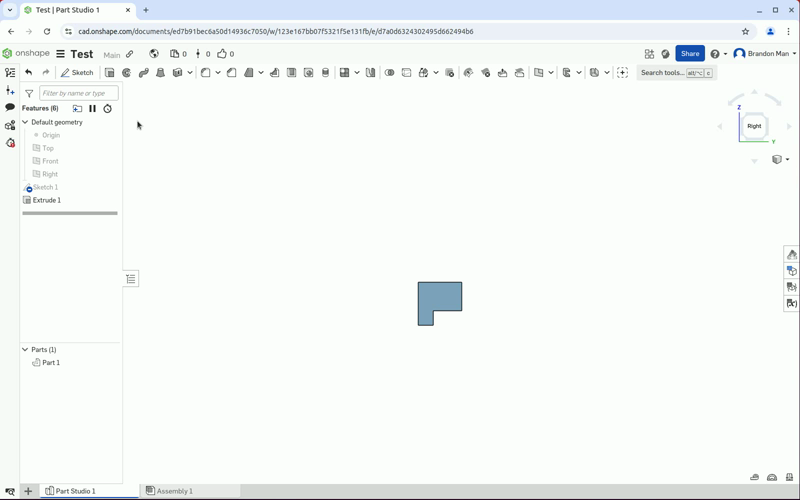
key(shift+h)
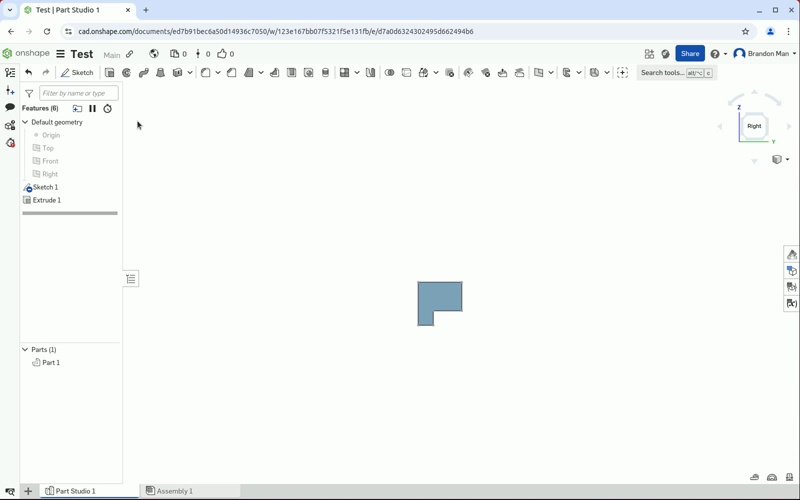
key(shift+h)
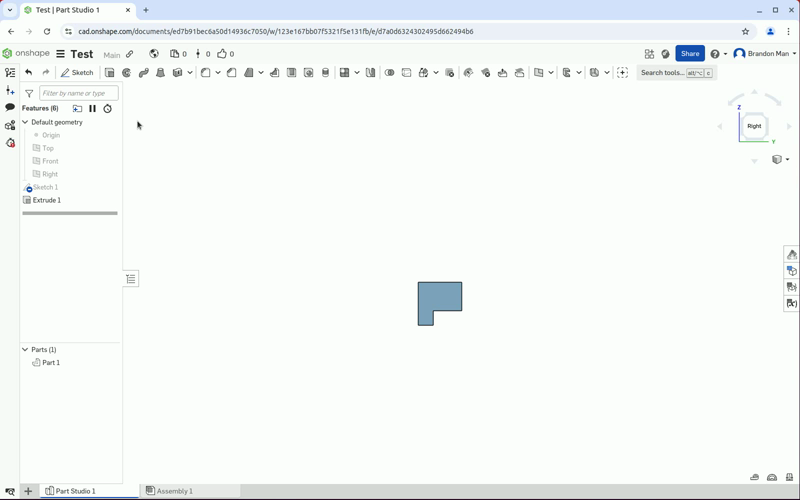
mouse_move(73, 189)
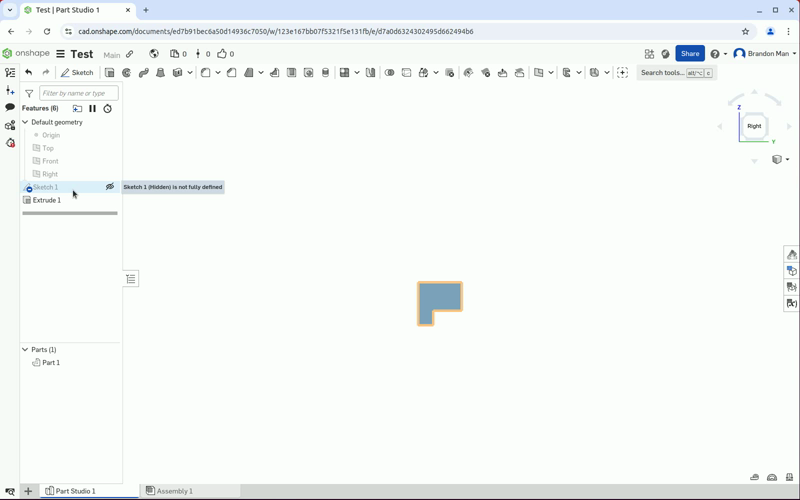
click(73, 189)
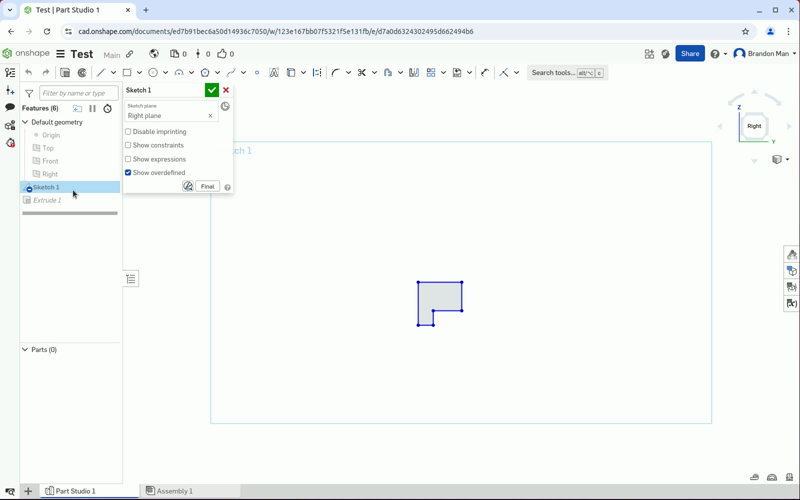
mouse_move(229, 92)
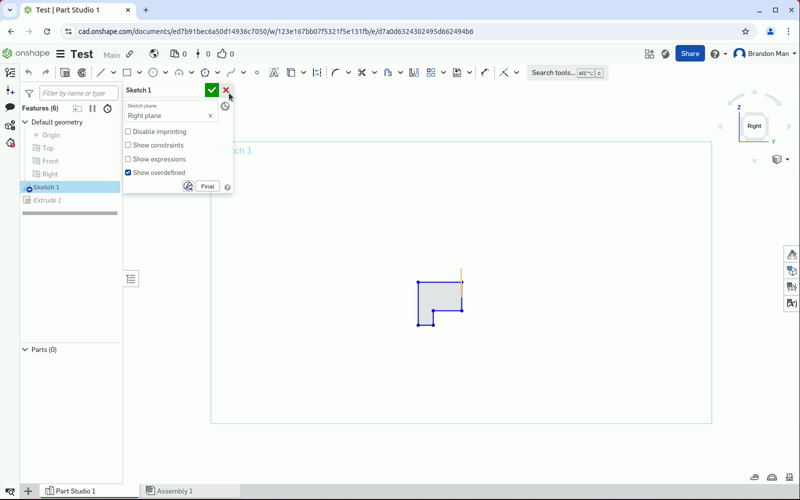
click(229, 92)
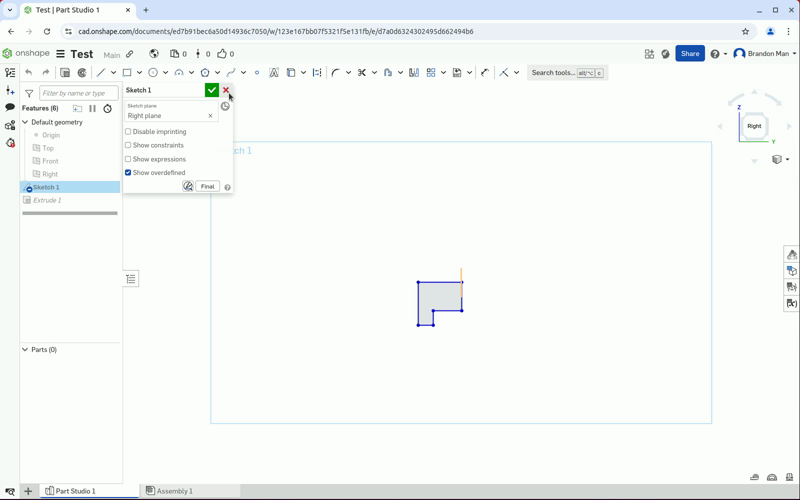
key(shift+s)
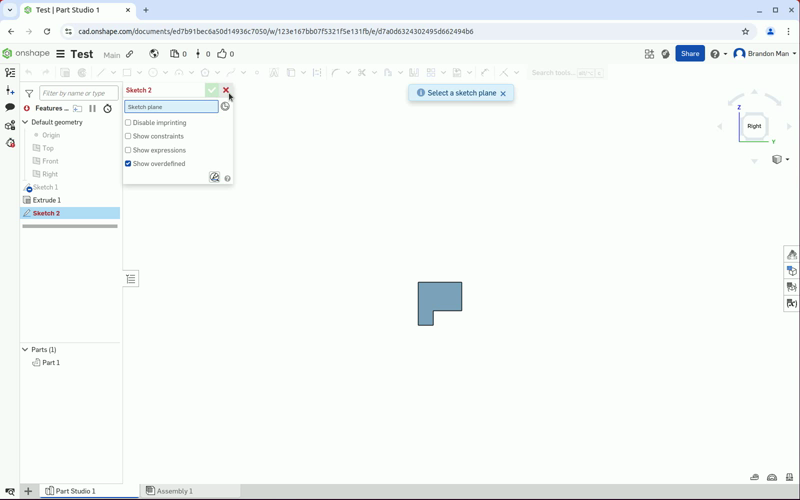
mouse_move(73, 176)
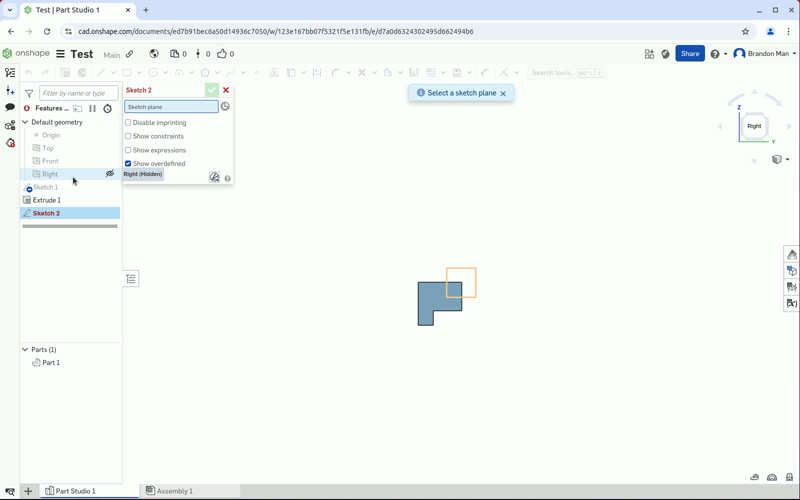
click(73, 176)
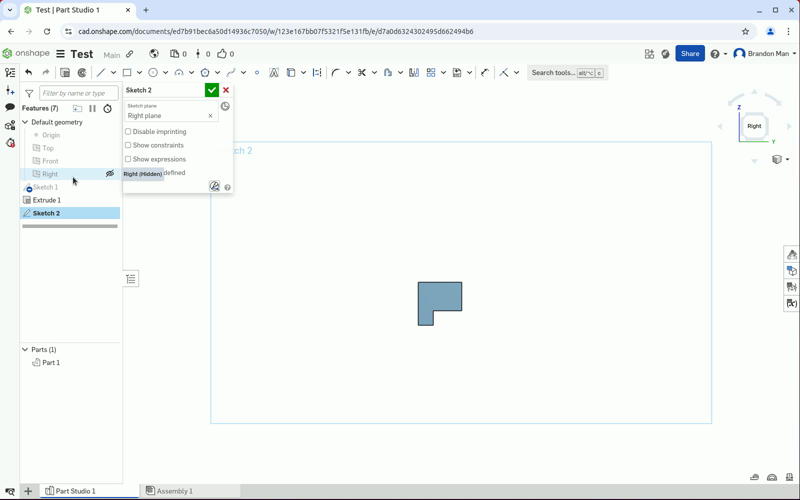
mouse_move(73, 352)
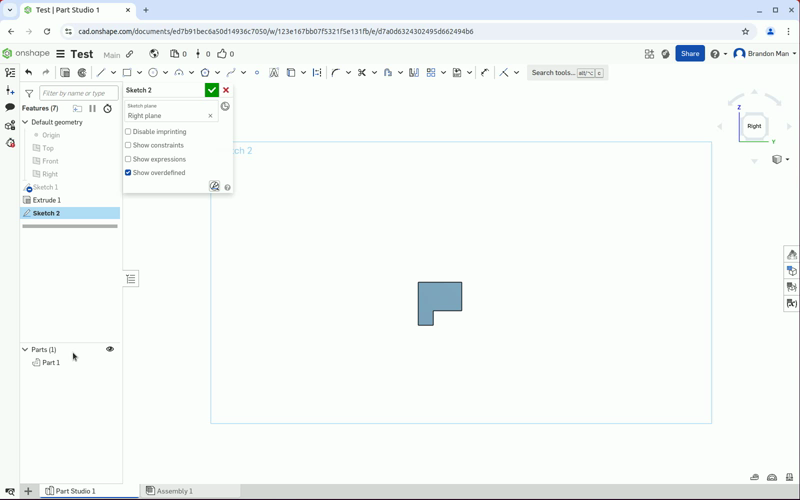
key(y)
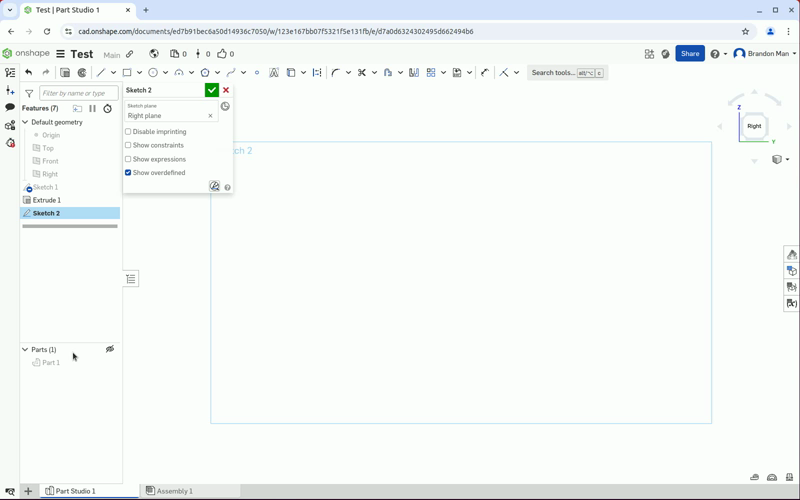
key(l)
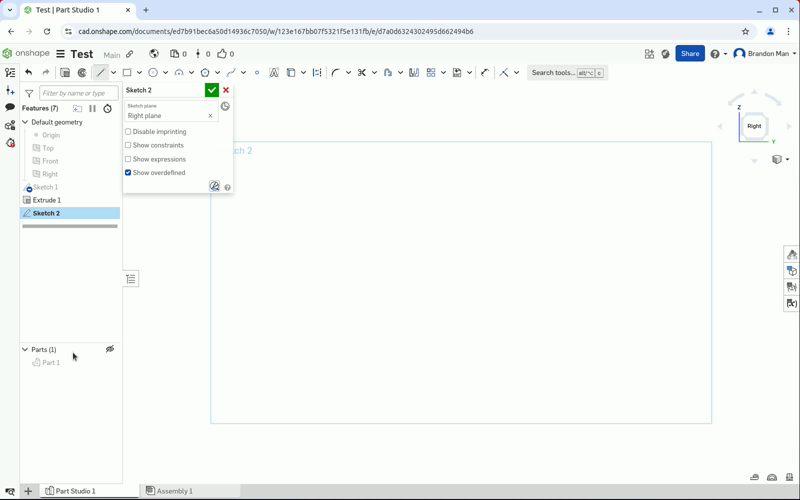
key_down(shift)
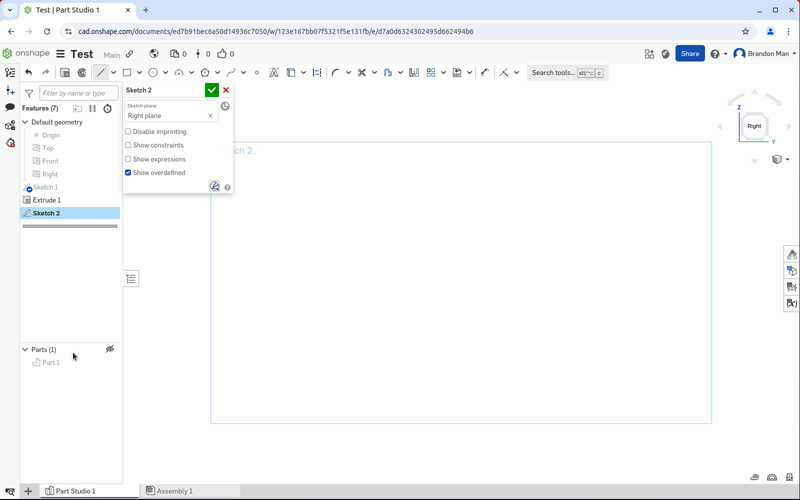
mouse_move(404, 353)
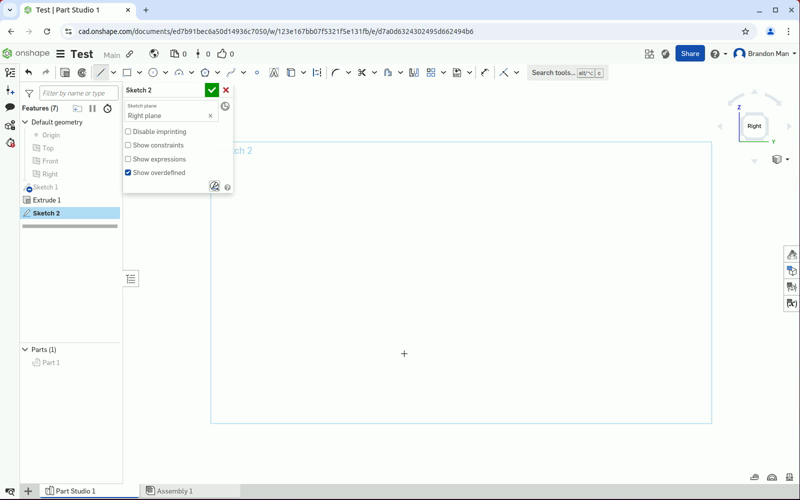
click(404, 353)
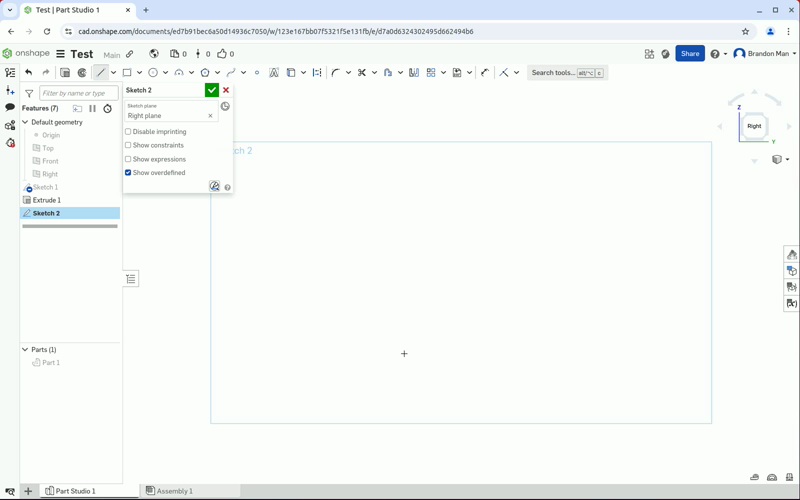
key_up(shift)
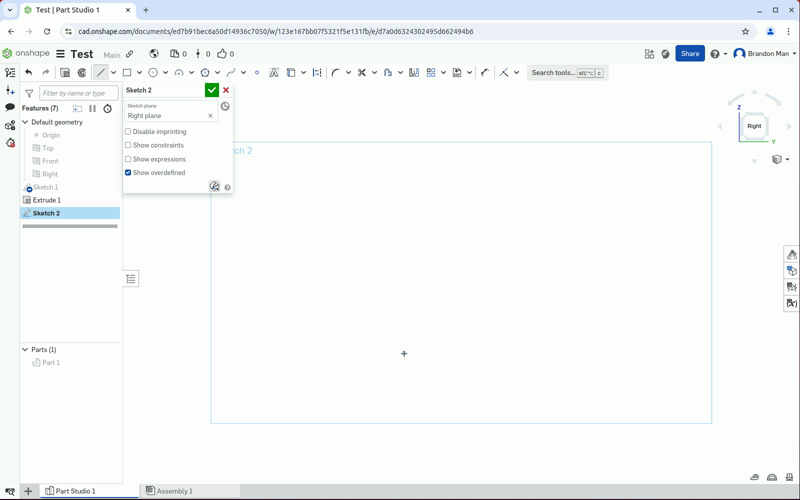
key_down(shift)
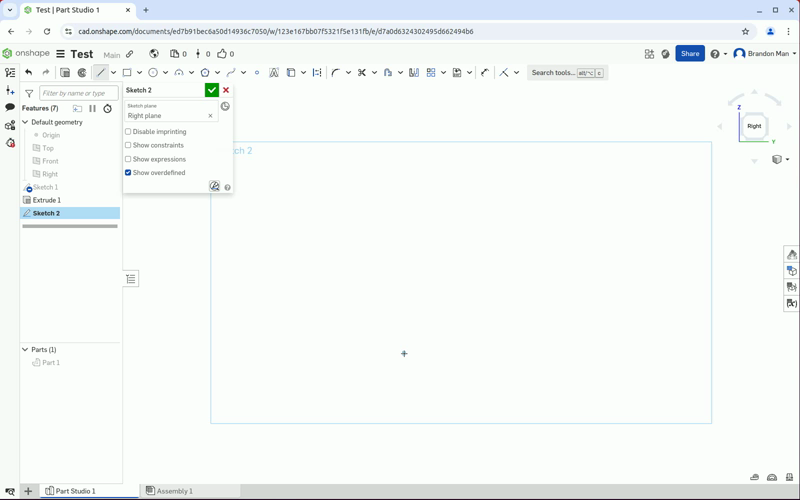
mouse_move(434, 353)
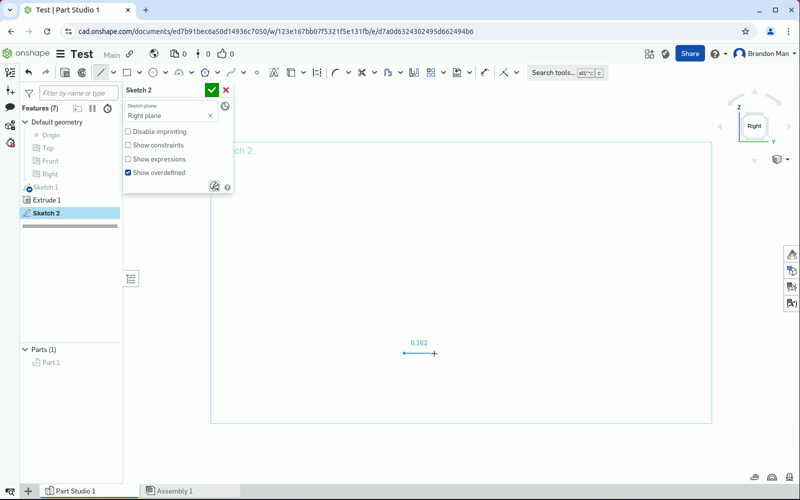
mouse_move(433, 353)
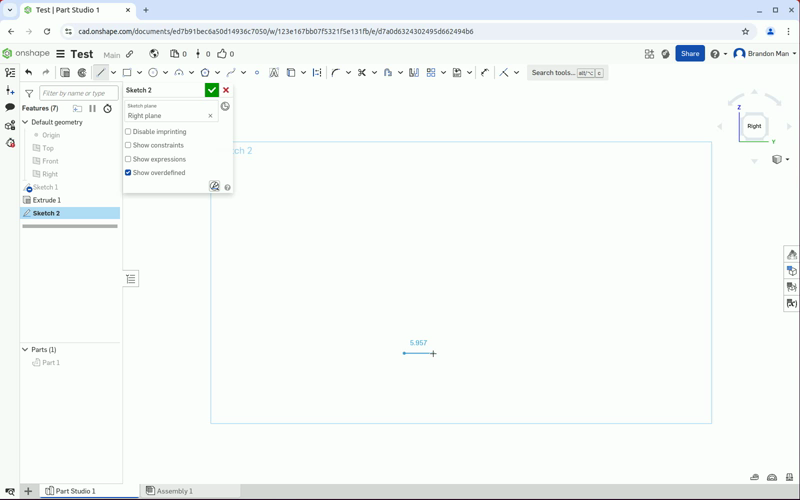
click(433, 353)
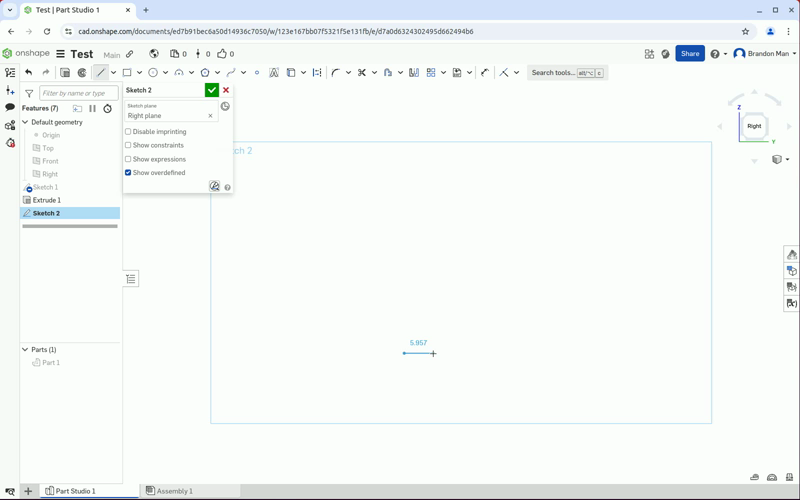
key_up(shift)
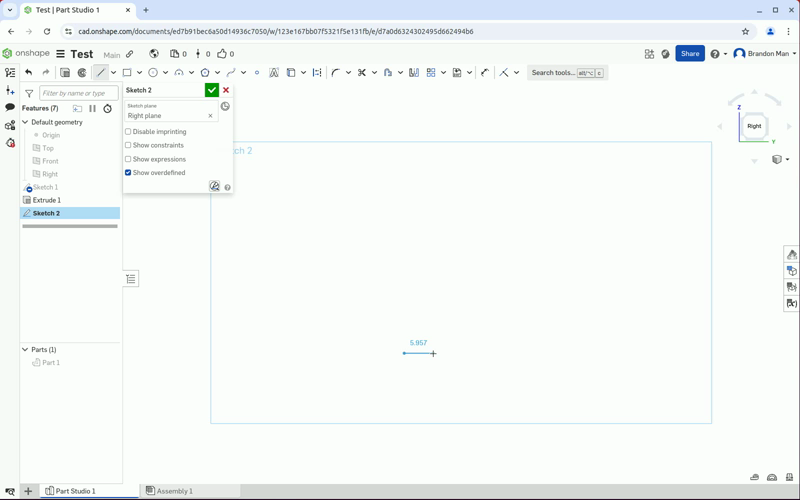
key_down(shift)
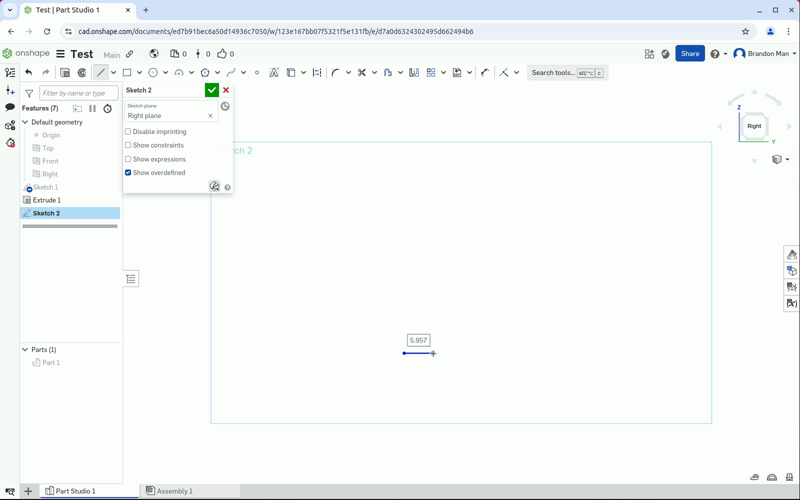
mouse_move(463, 353)
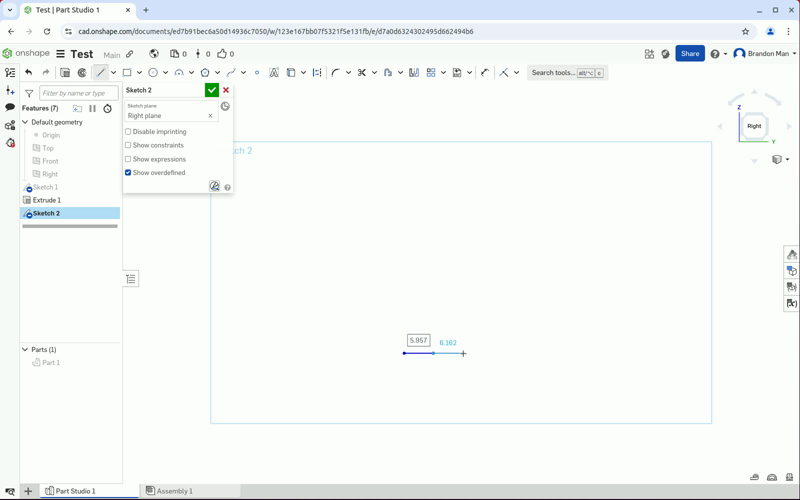
mouse_move(433, 324)
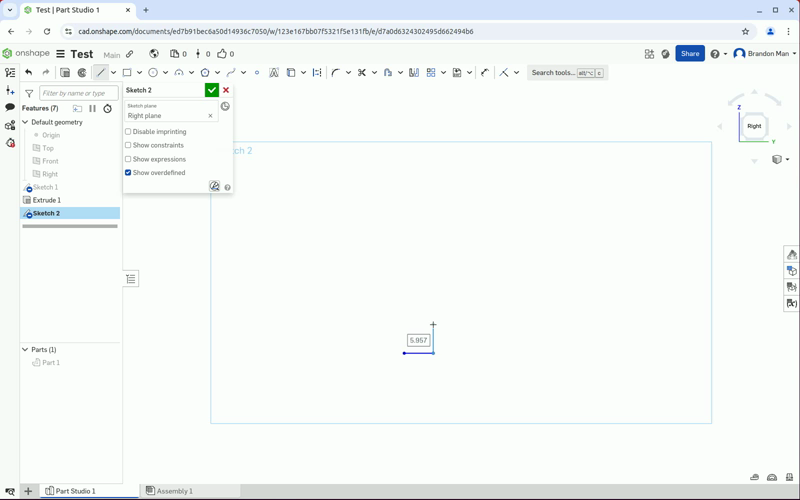
click(433, 324)
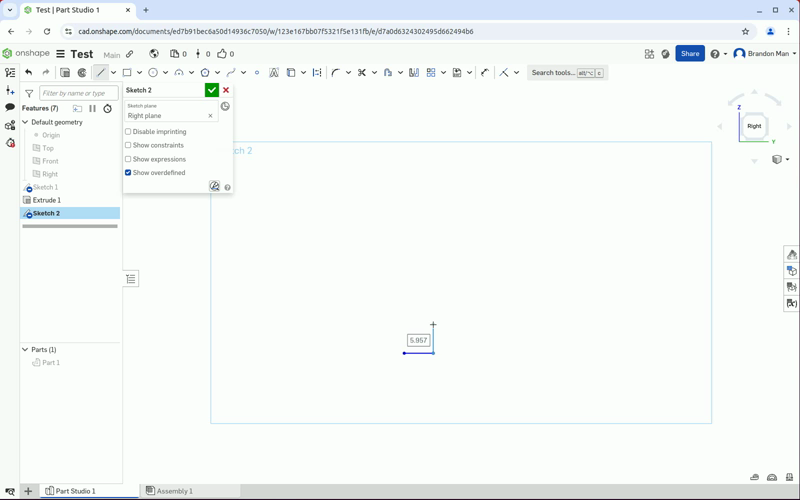
key_up(shift)
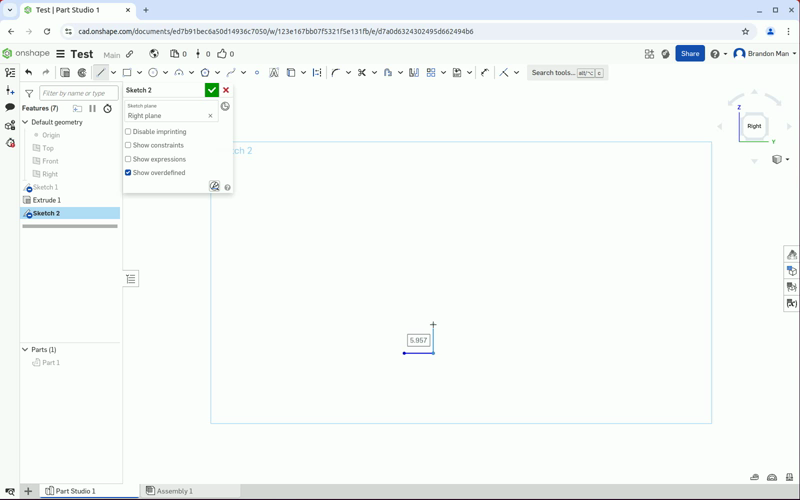
key_down(shift)
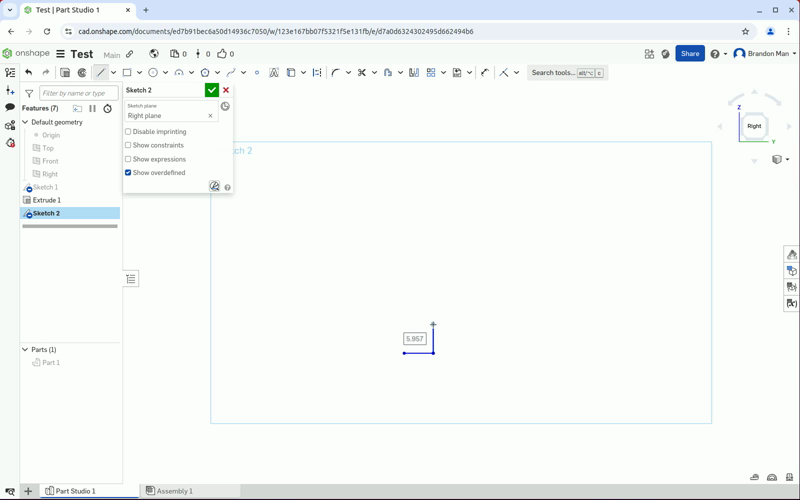
mouse_move(463, 324)
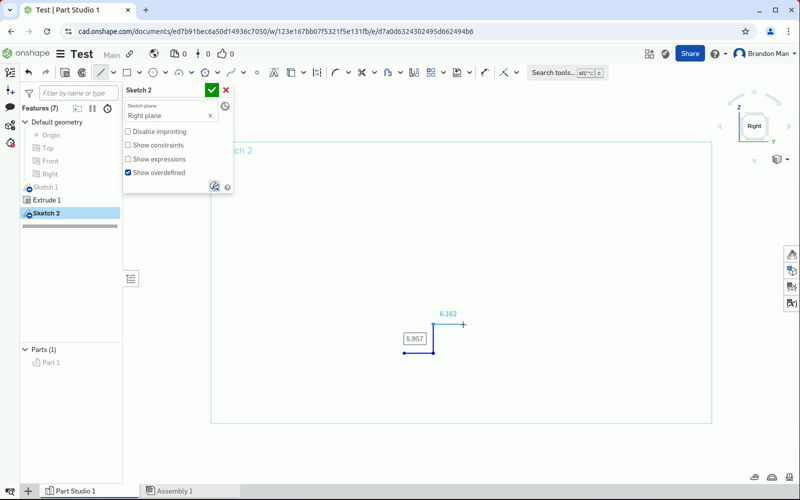
mouse_move(419, 324)
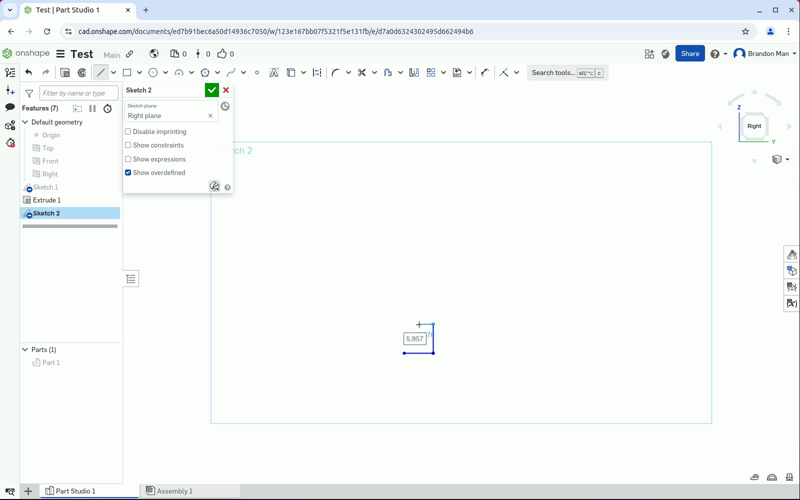
click(419, 324)
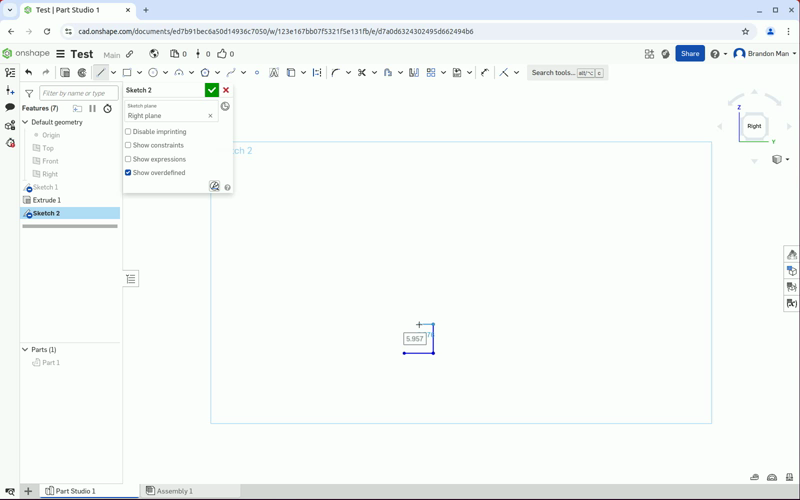
key_up(shift)
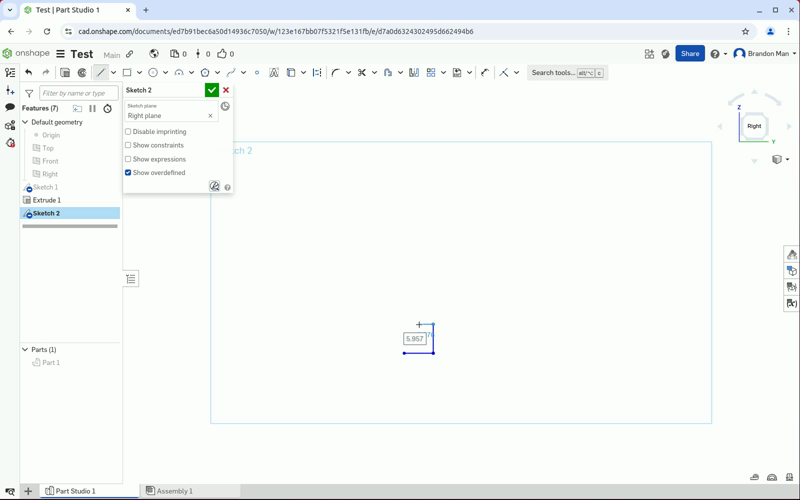
key_down(shift)
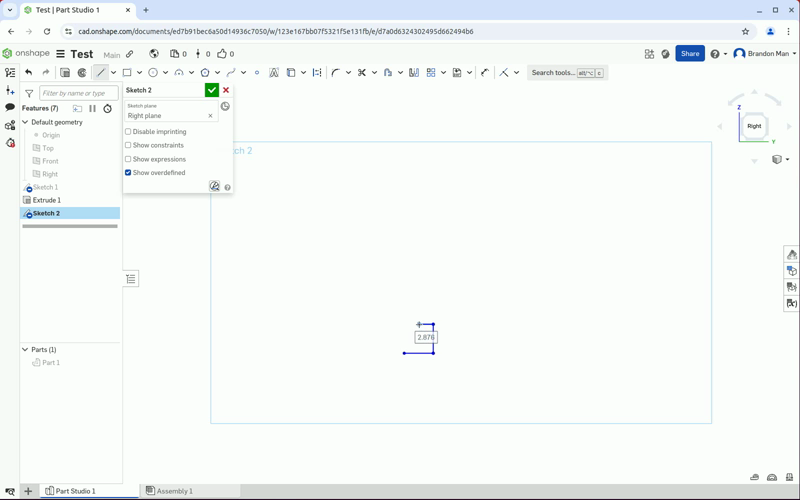
mouse_move(449, 324)
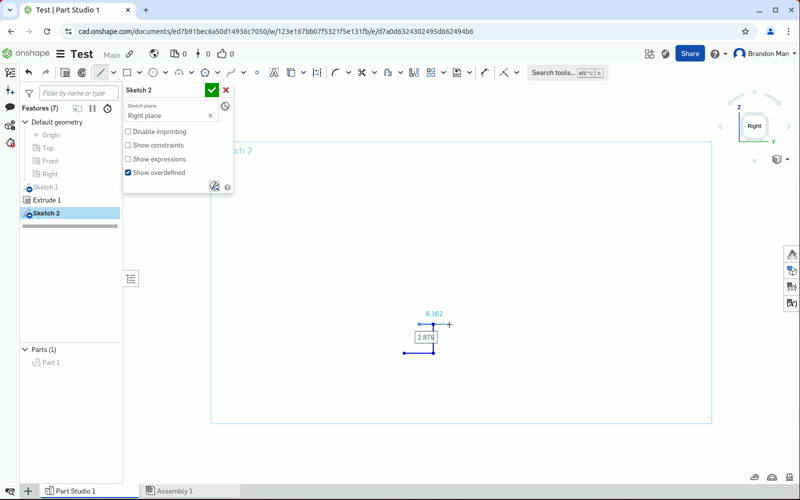
mouse_move(419, 338)
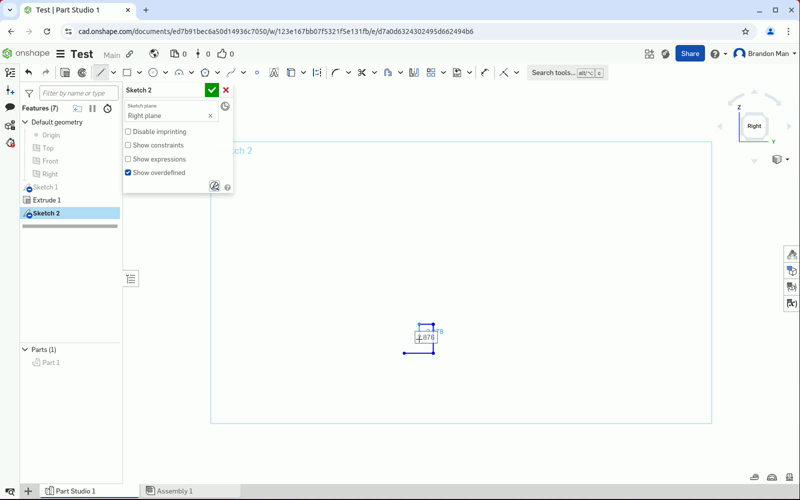
click(419, 338)
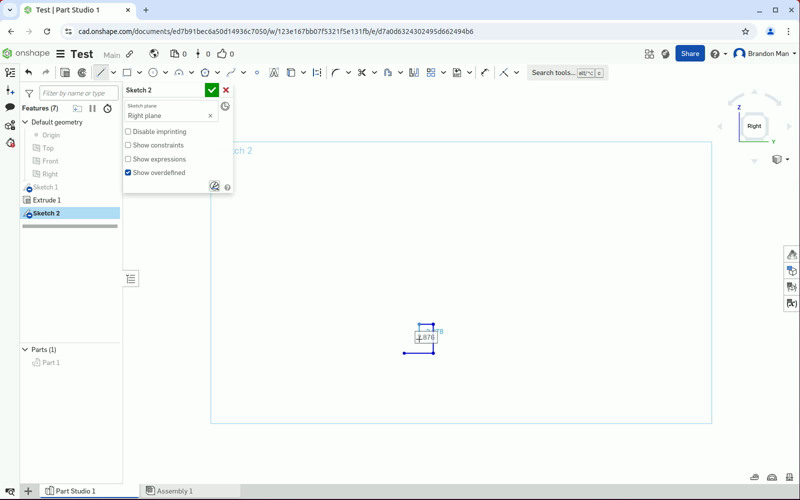
key_up(shift)
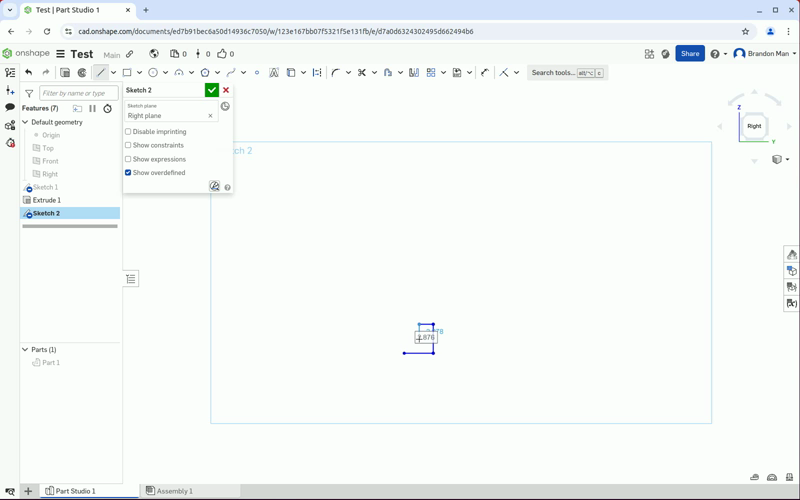
key_down(shift)
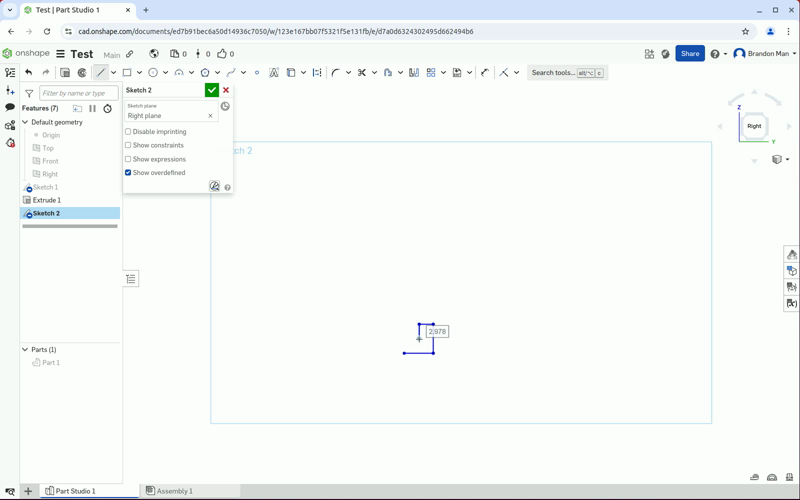
mouse_move(449, 338)
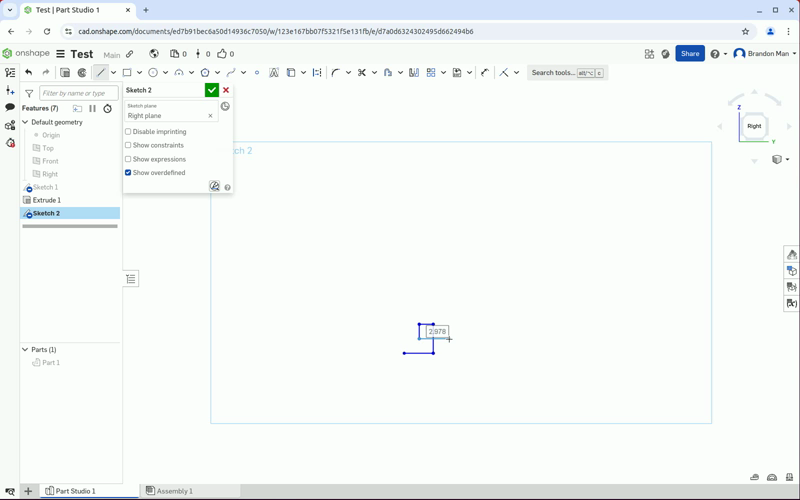
mouse_move(404, 338)
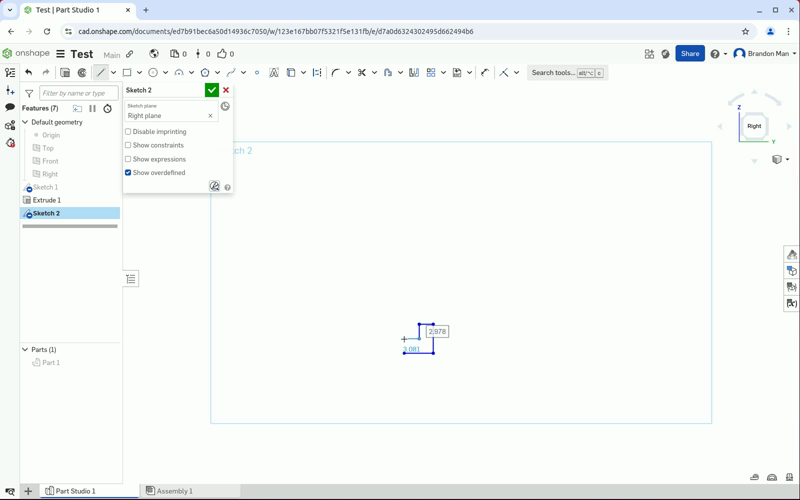
click(404, 338)
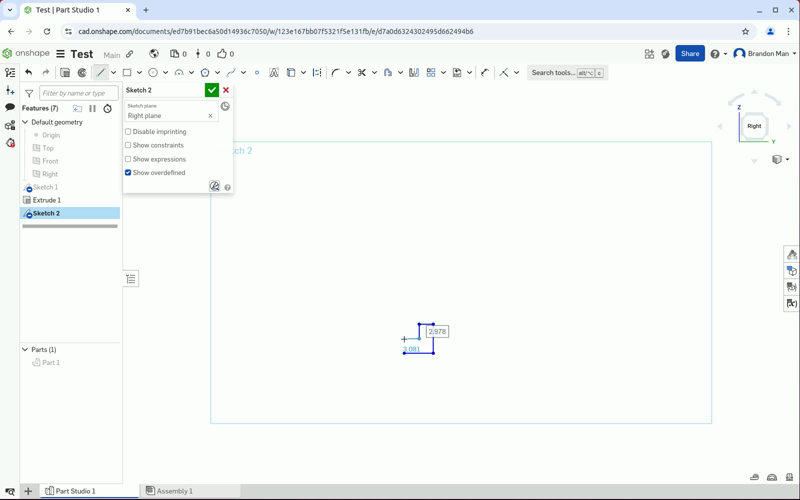
key_up(shift)
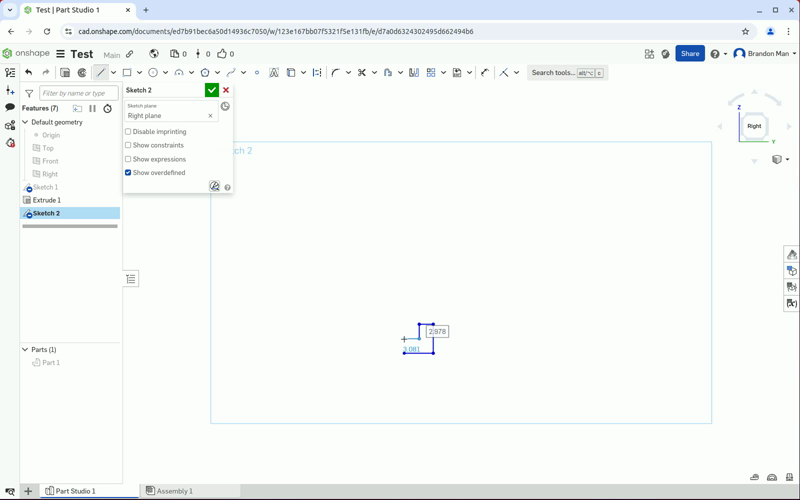
mouse_move(434, 338)
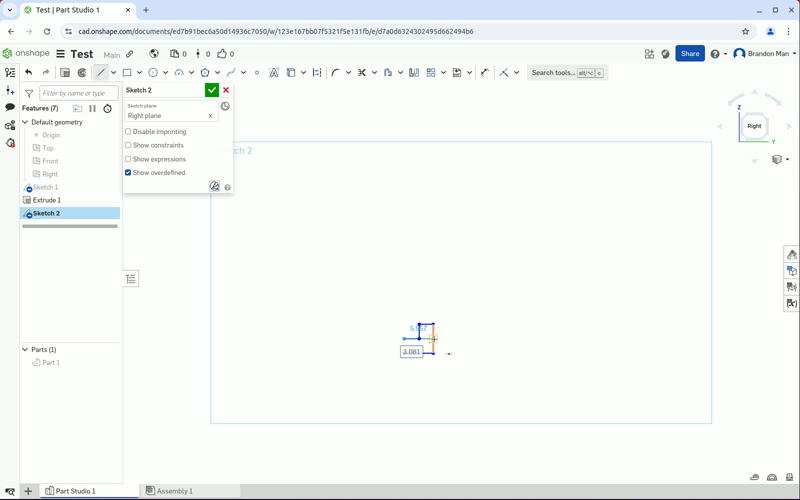
key_down(shift)
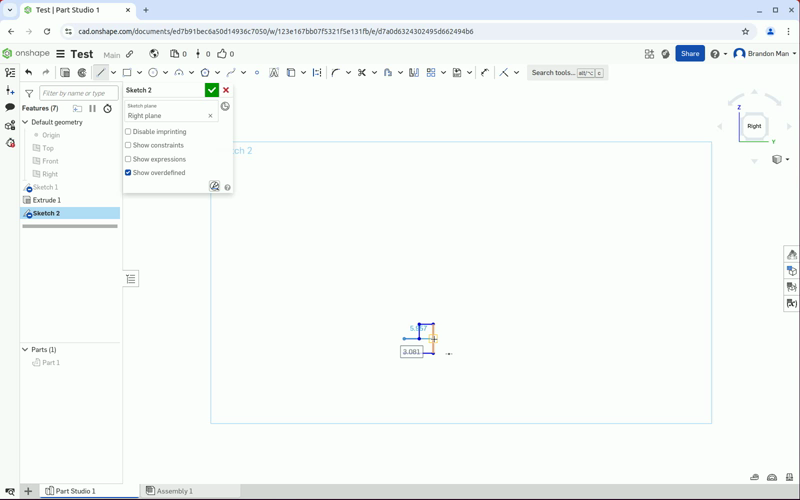
mouse_move(404, 353)
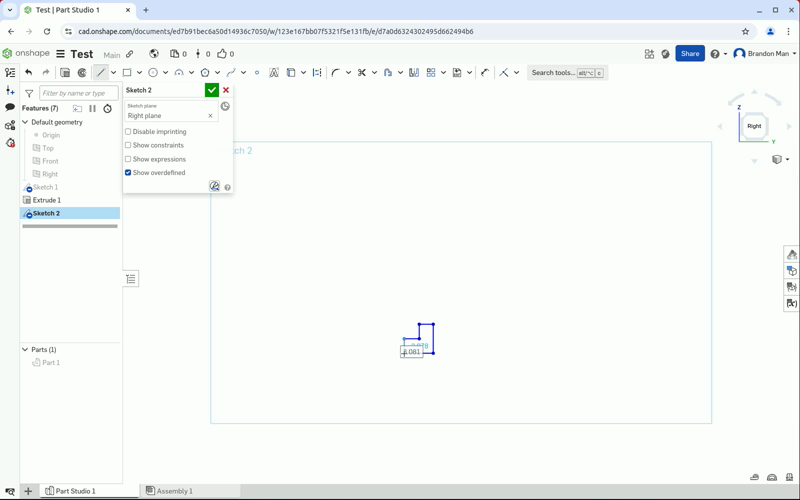
key_up(shift)
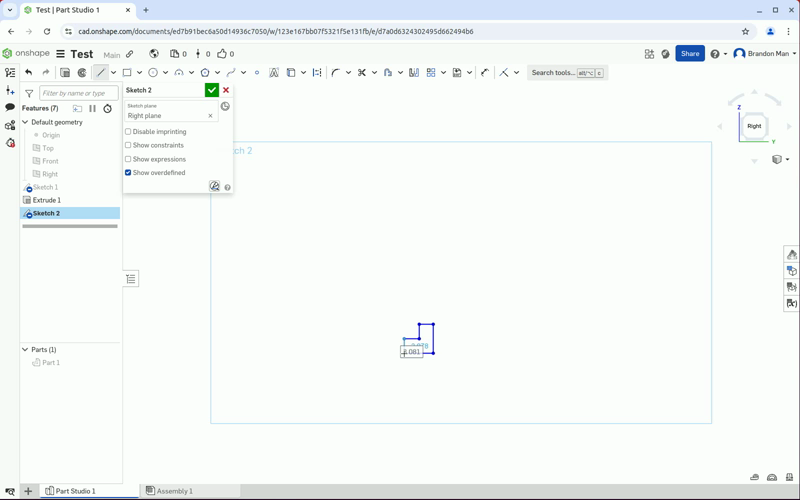
click(404, 353)
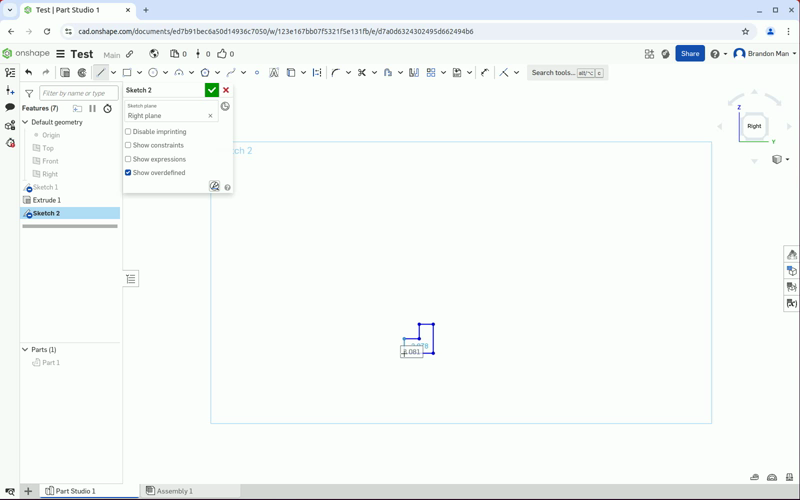
key(esc)
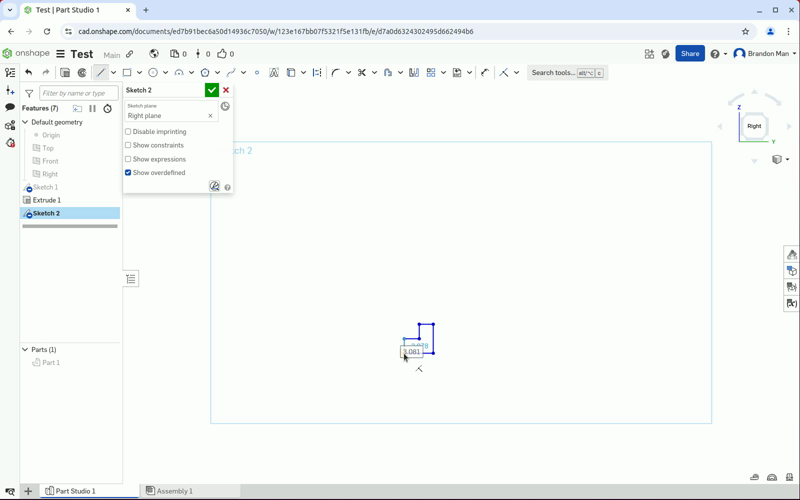
mouse_move(422, 331)
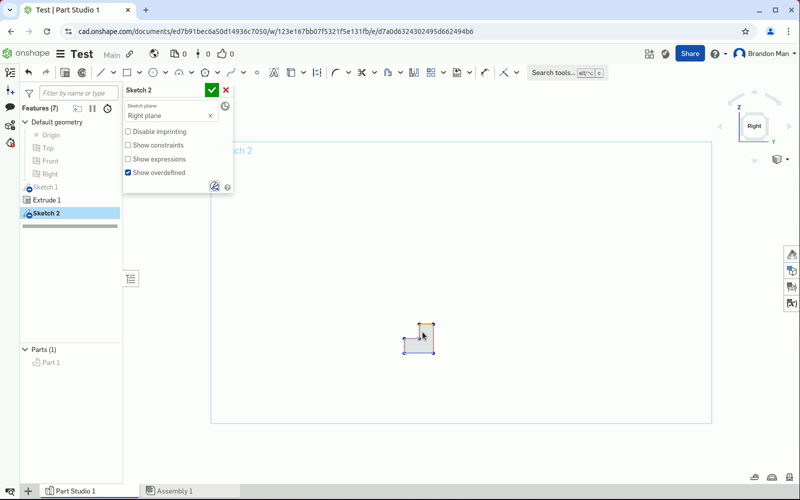
scroll(6)
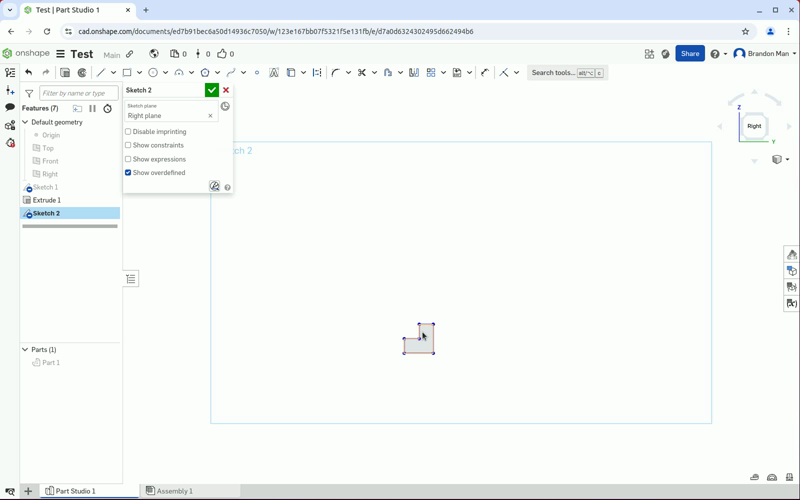
scroll(6)
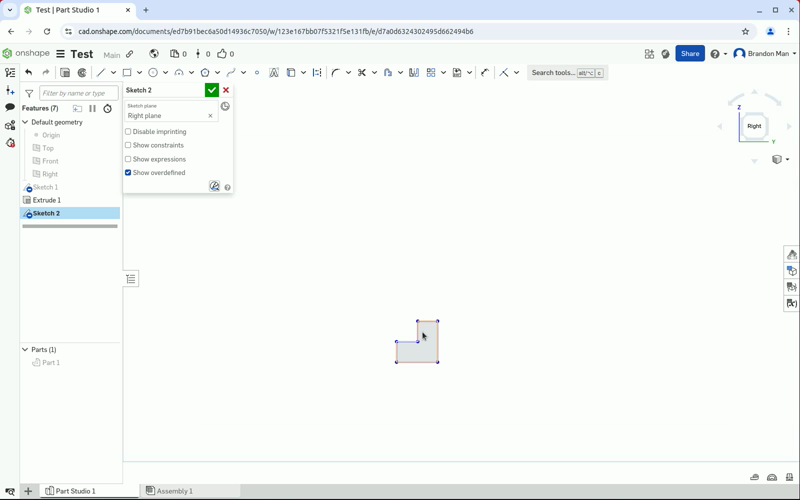
scroll(6)
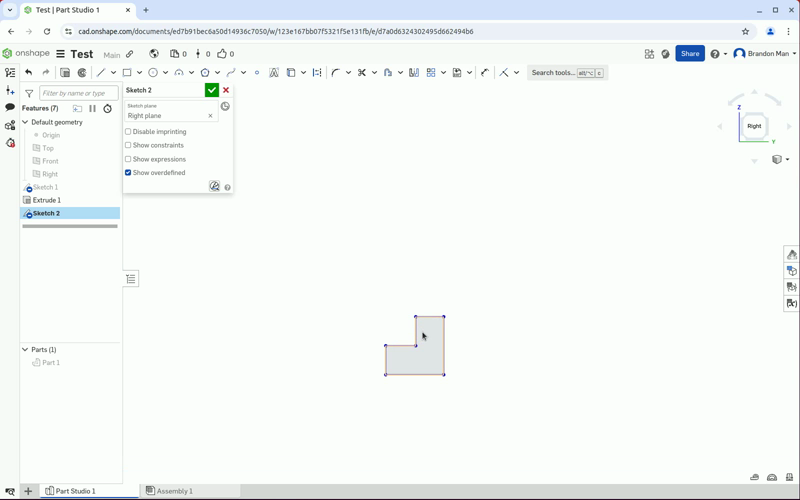
scroll(6)
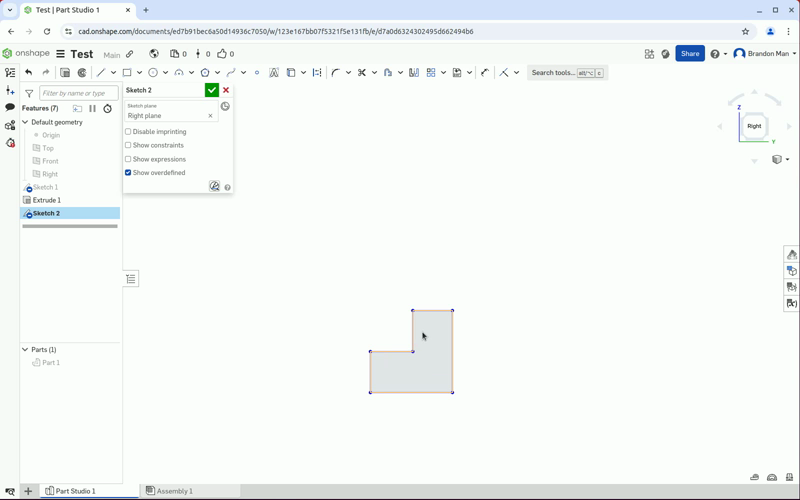
scroll(6)
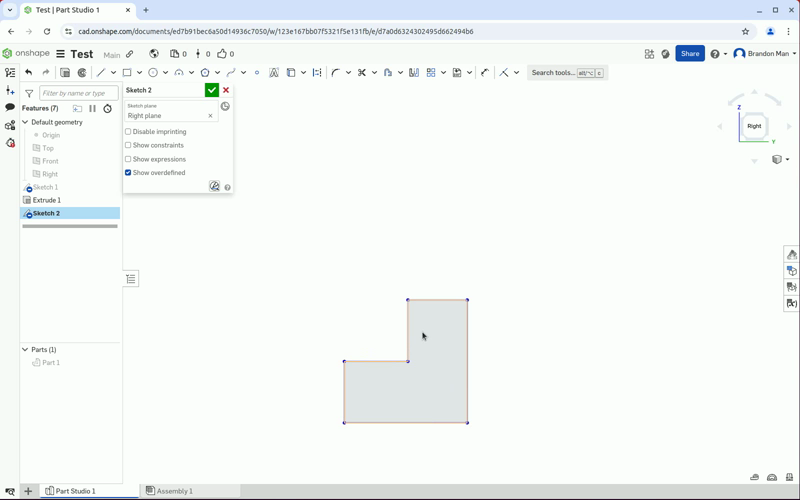
scroll(6)
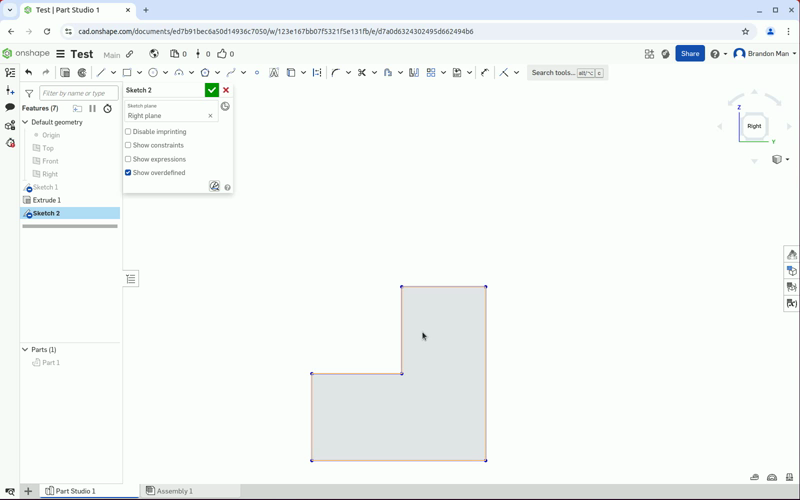
scroll(6)
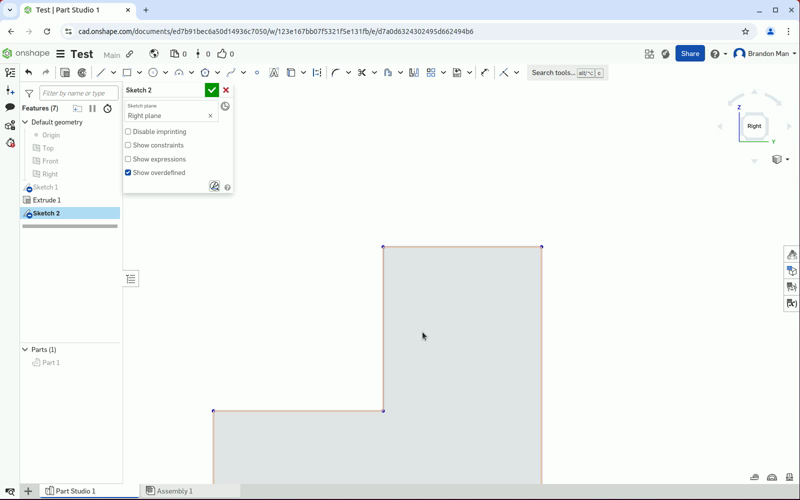
click(422, 331)
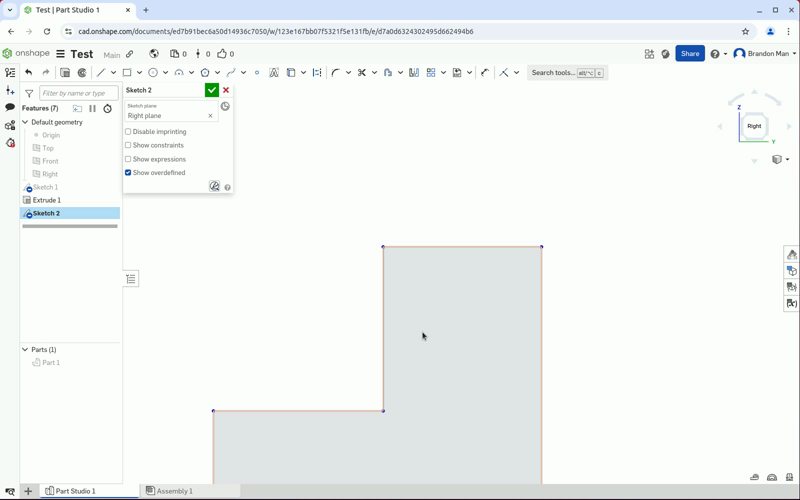
scroll(-6)
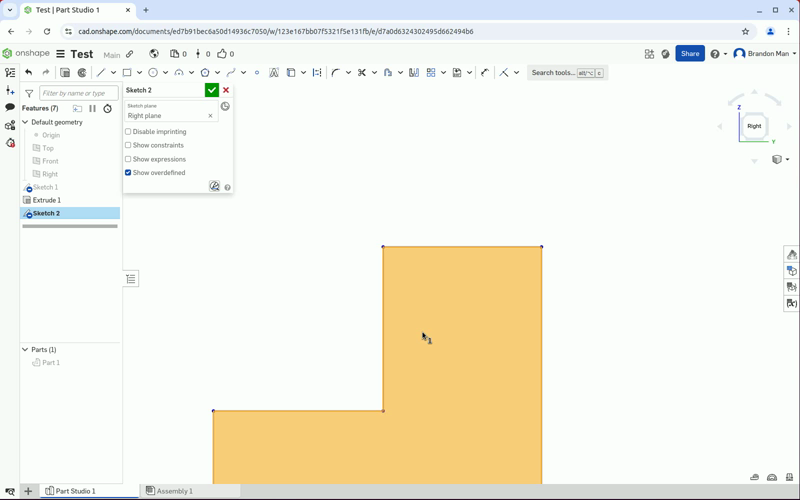
scroll(-6)
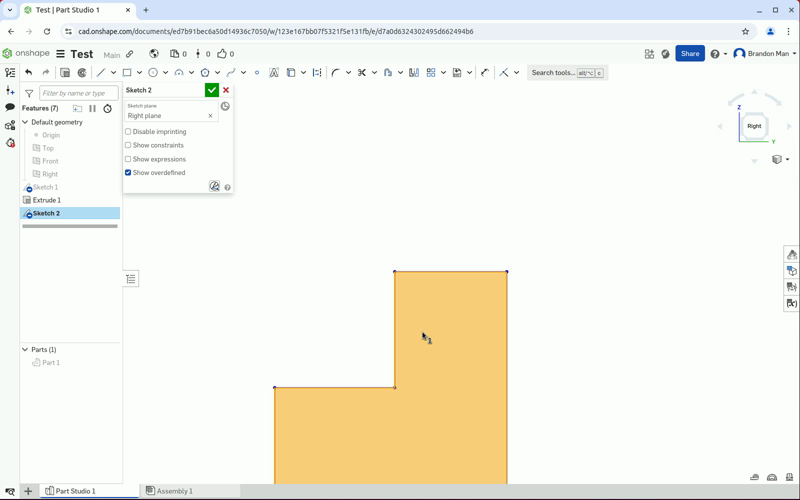
scroll(-6)
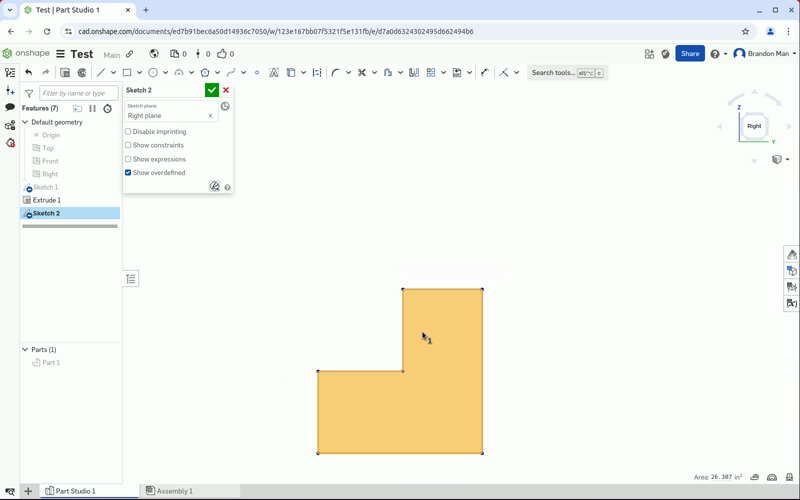
scroll(-6)
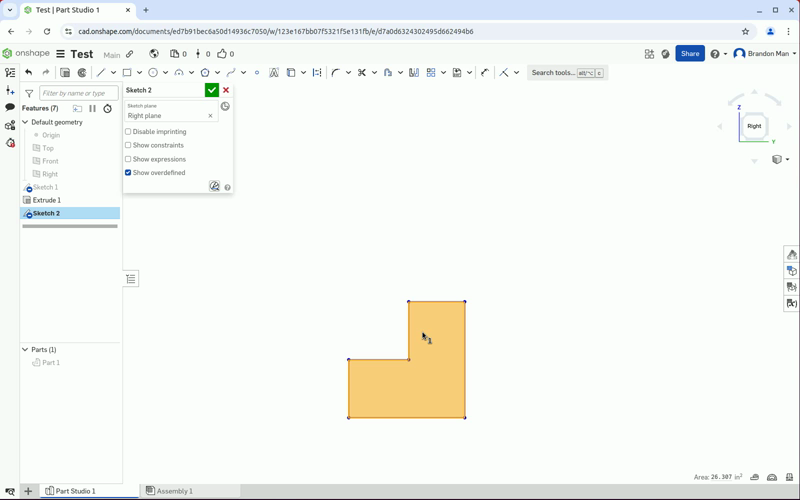
scroll(-6)
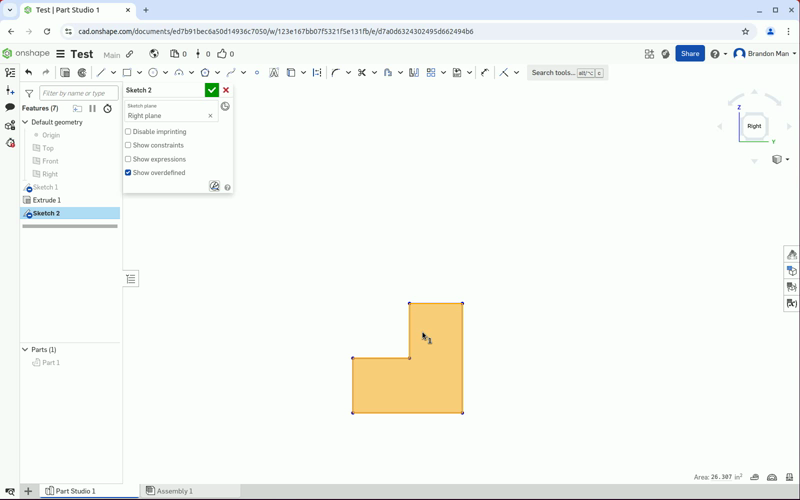
scroll(-6)
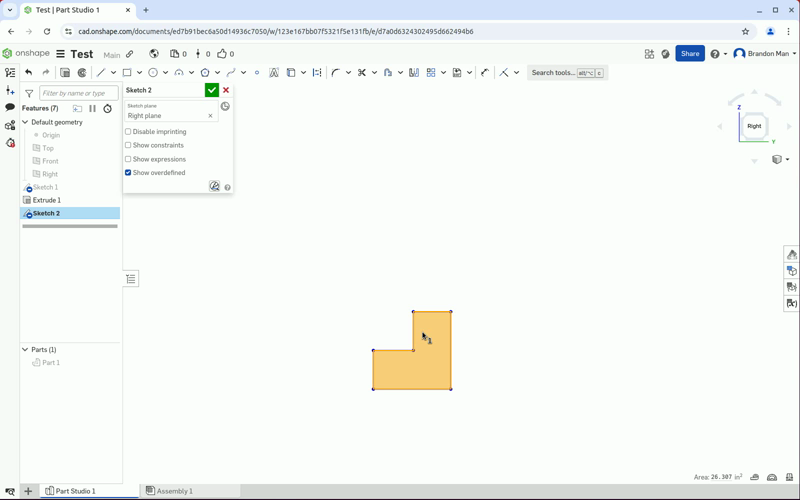
scroll(-6)
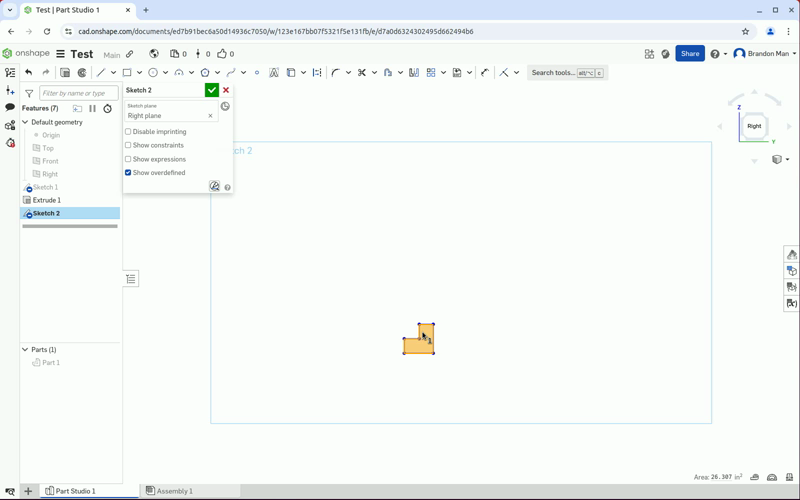
mouse_move(73, 352)
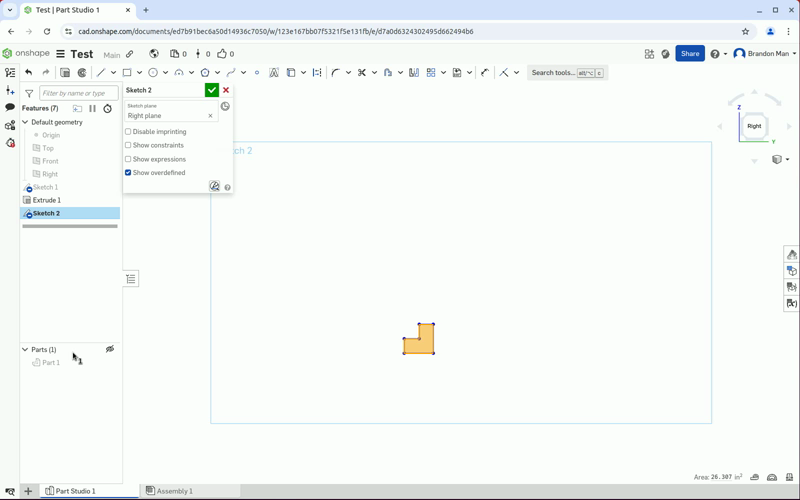
key(shift+y)
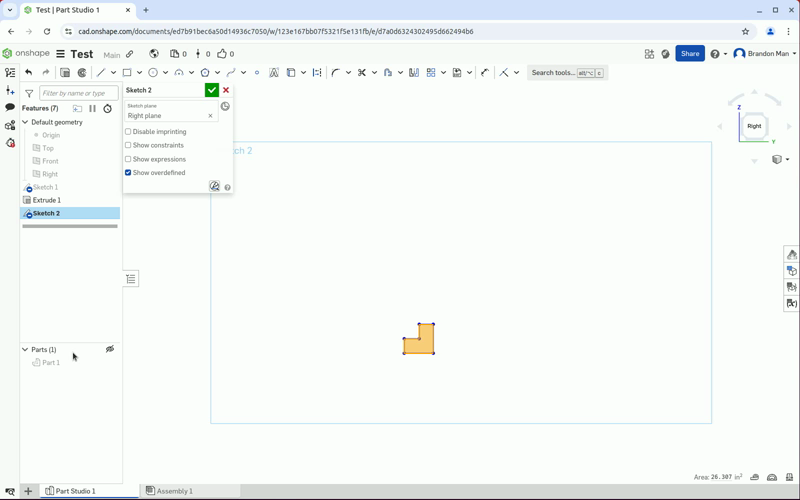
key(shift+e)
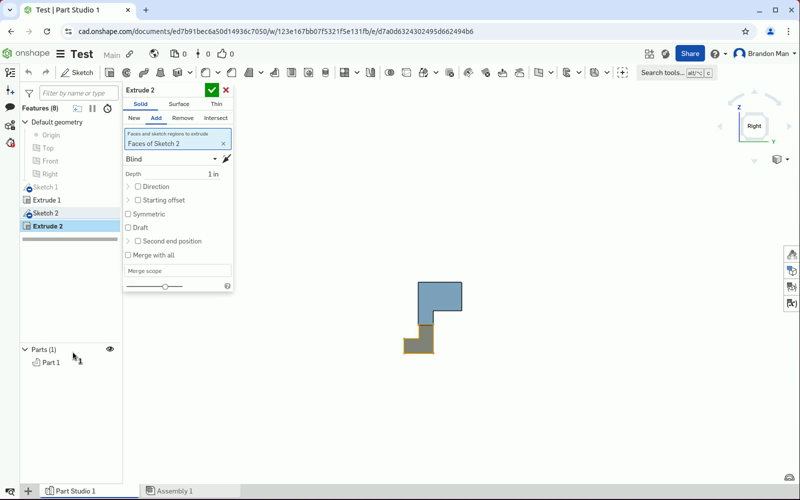
mouse_move(143, 106)
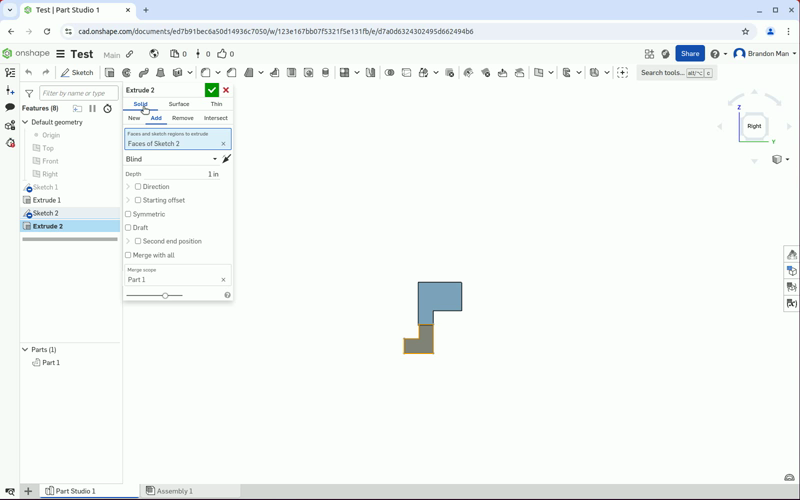
click(143, 106)
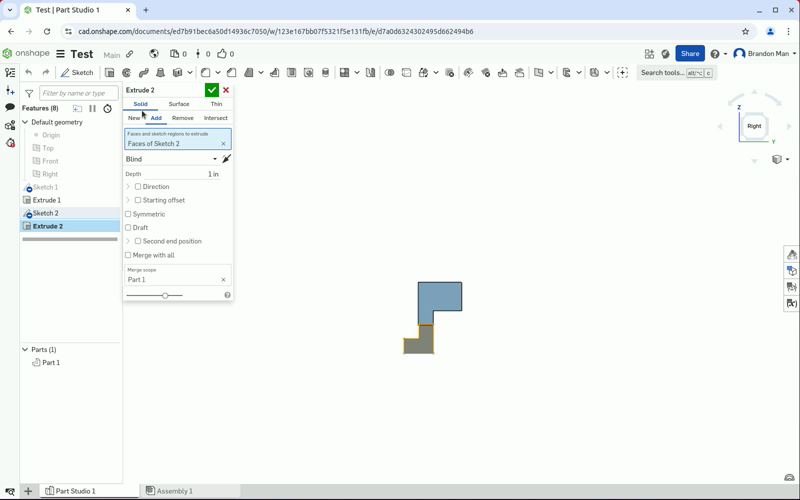
mouse_move(137, 120)
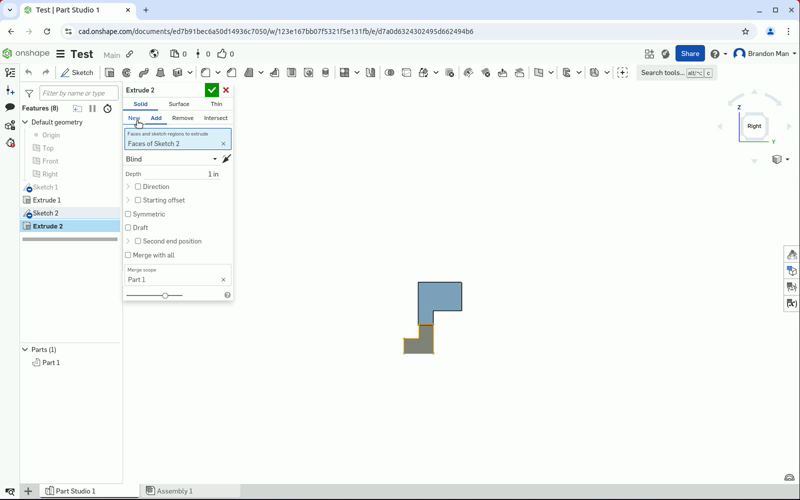
click(137, 120)
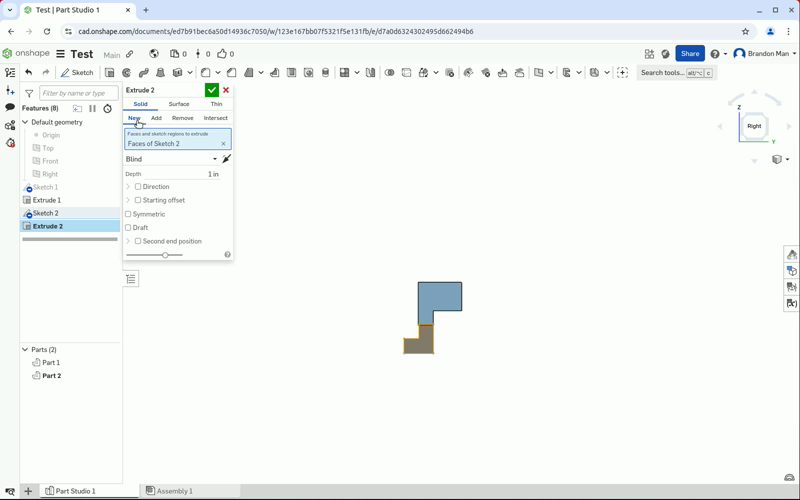
key(tab, 4)
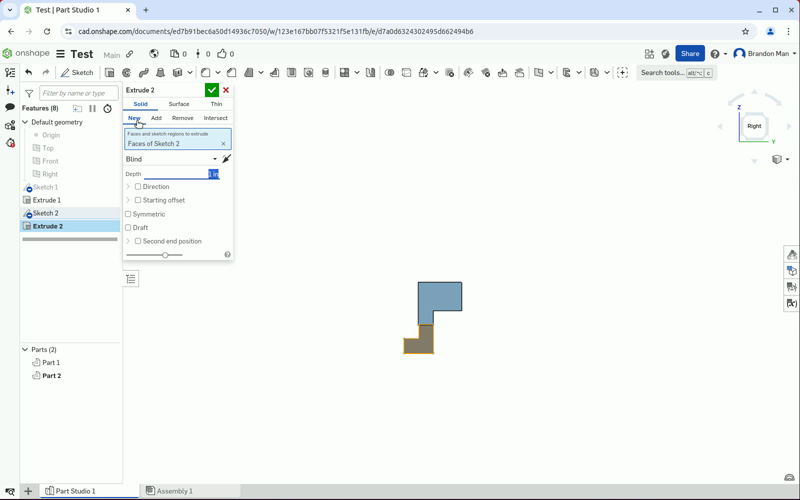
text(23.108)
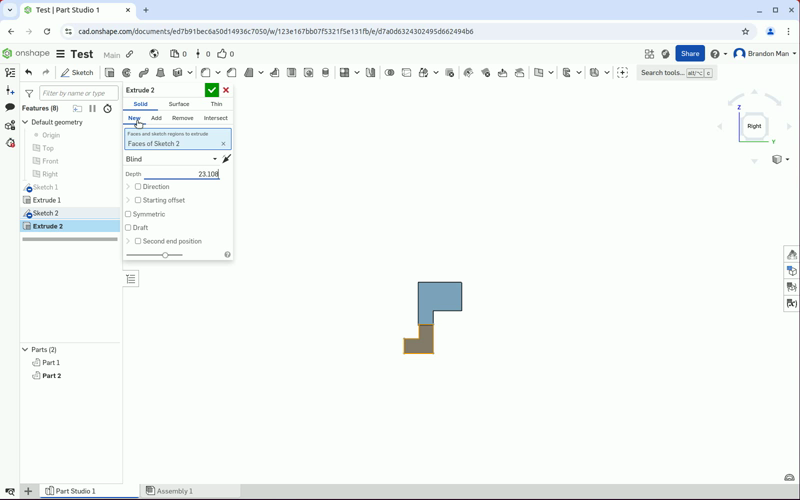
key(enter)
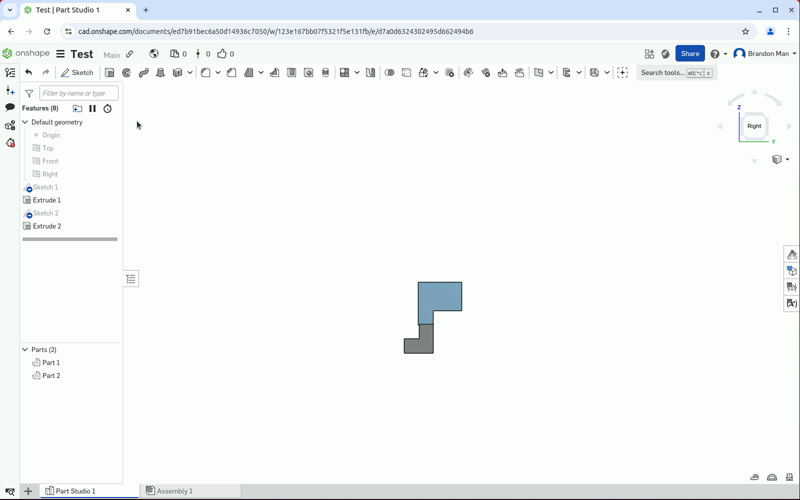
key(shift+h)
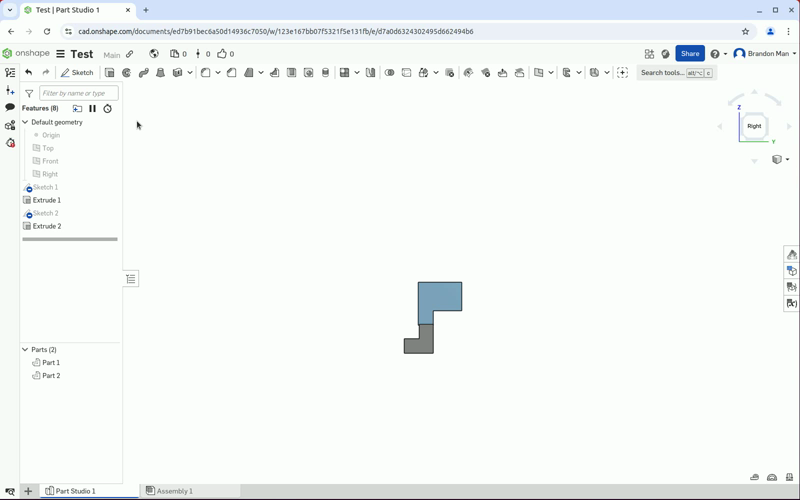
key(shift+h)
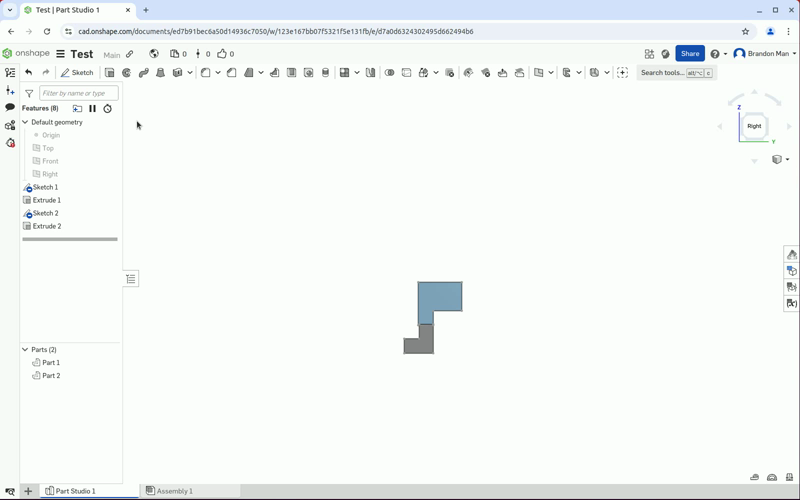
key(shift+7)
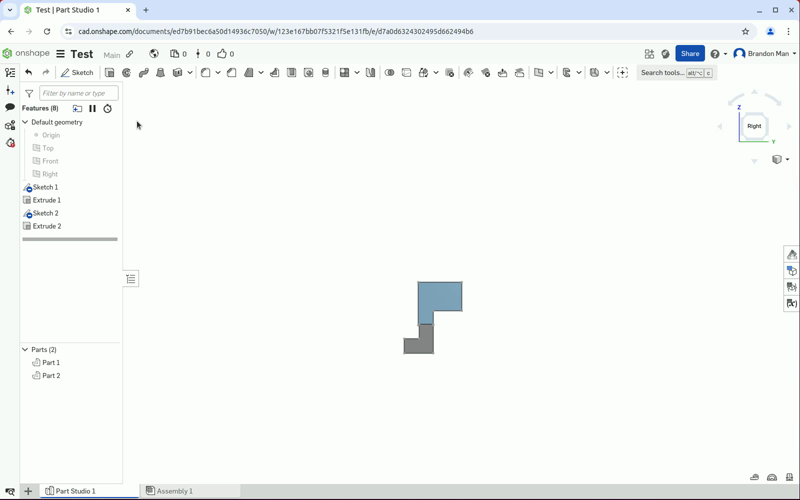
key(right, 2)
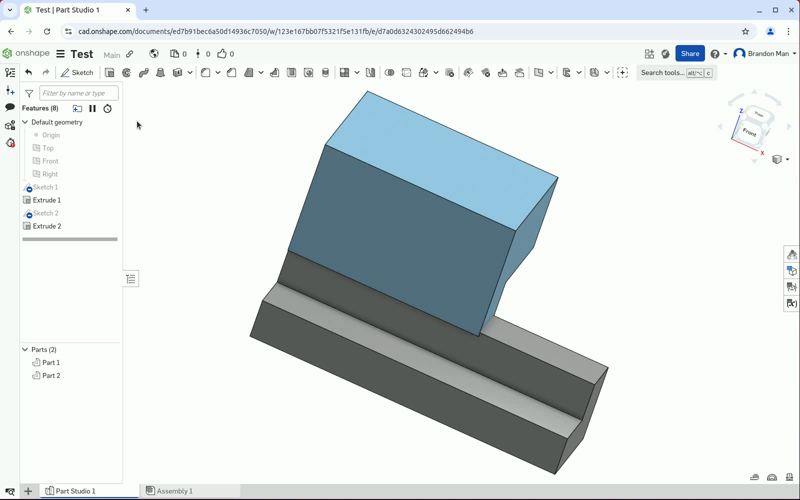
key(down, 2)
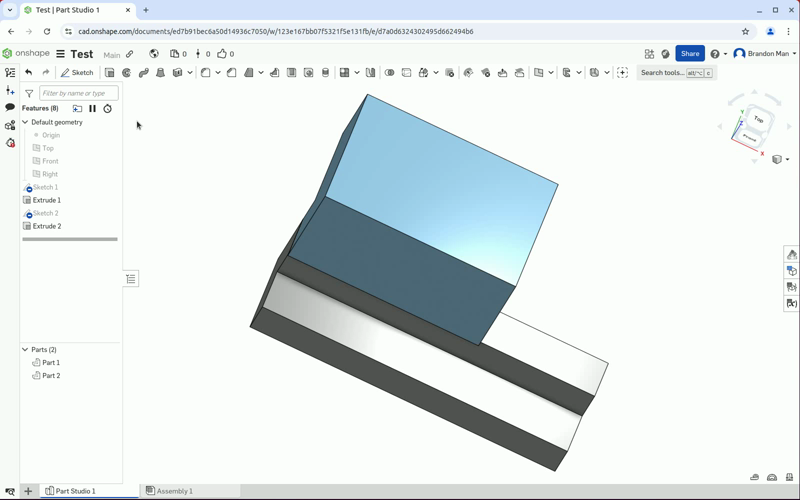
key(up, 2)
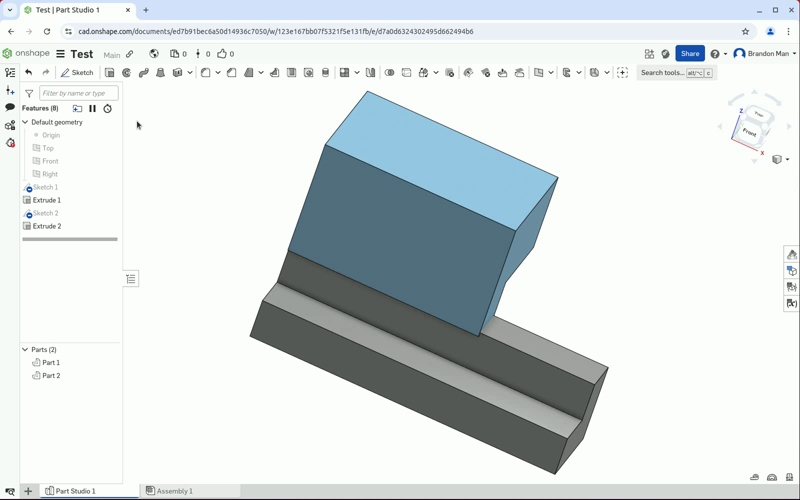
key(left, 2)
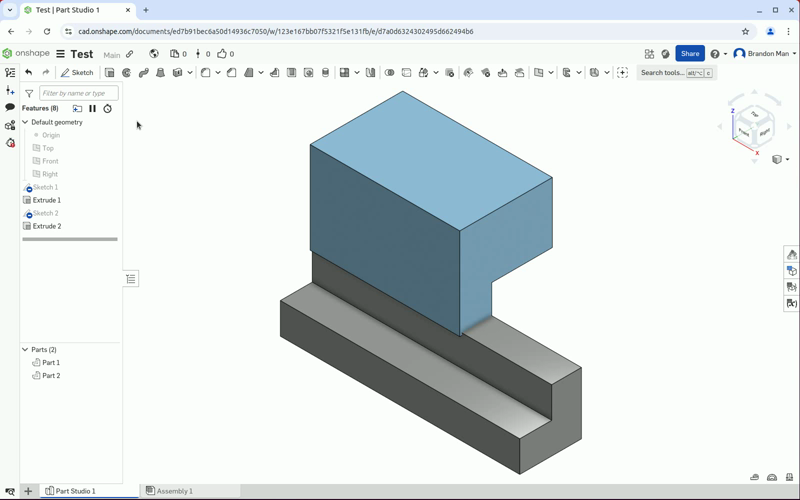
mouse_move(73, 189)
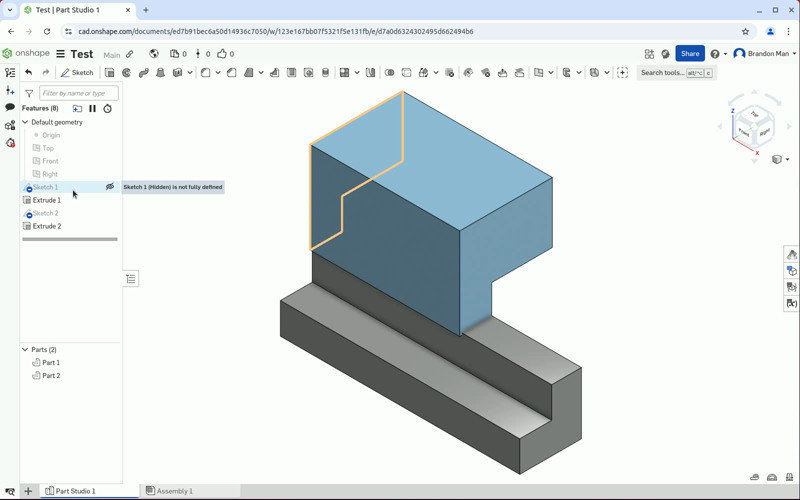
click(73, 189)